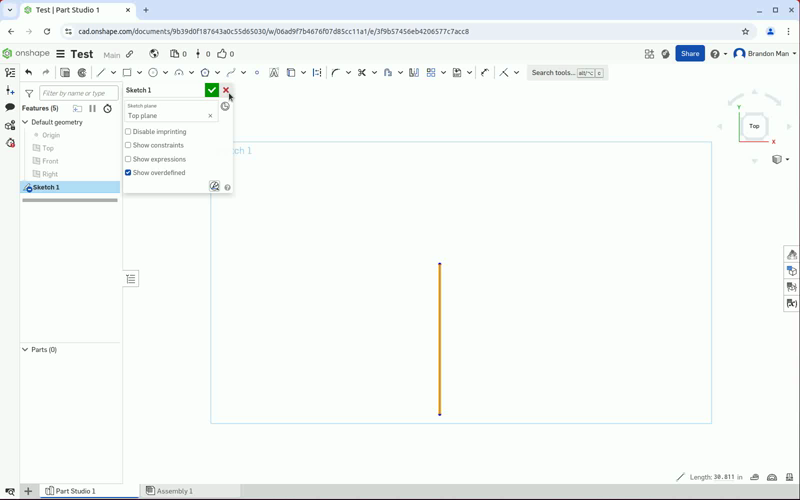
key(shift+h)
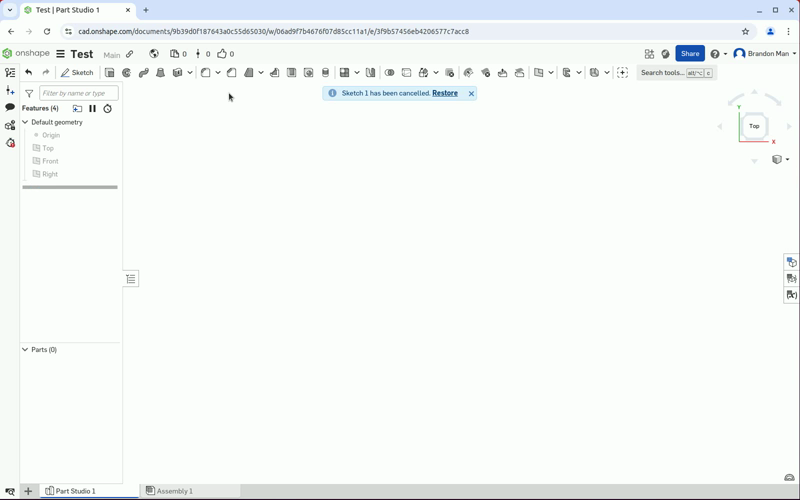
mouse_move(73, 352)
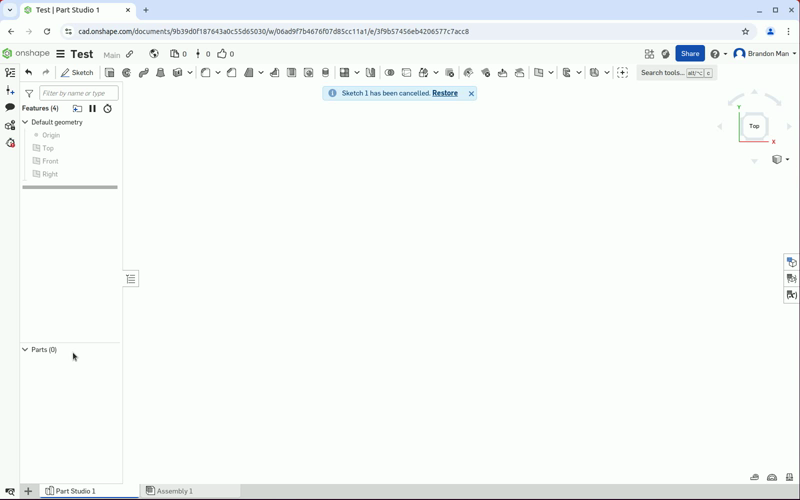
key(y)
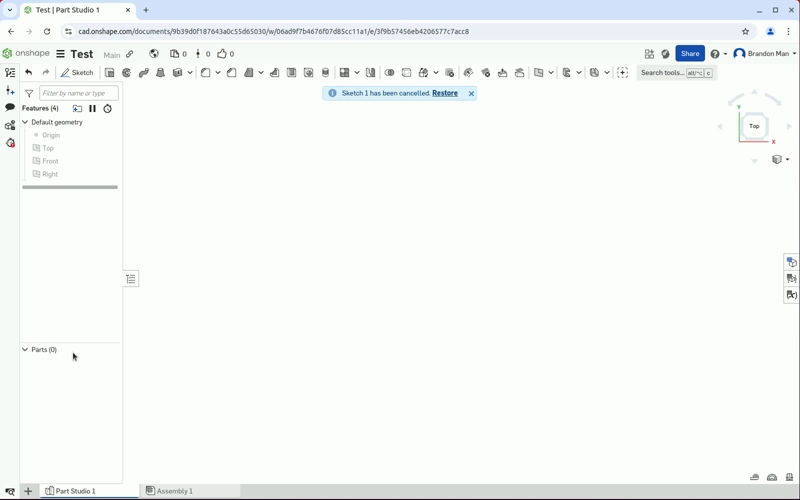
key(shift+p)
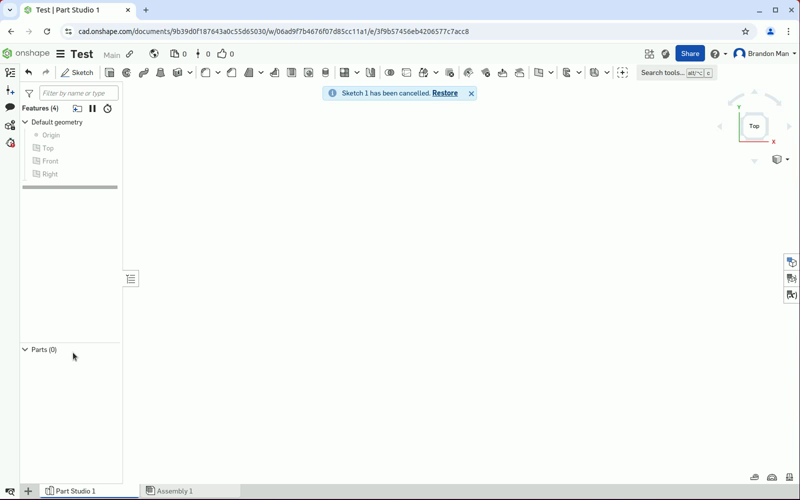
key(space)
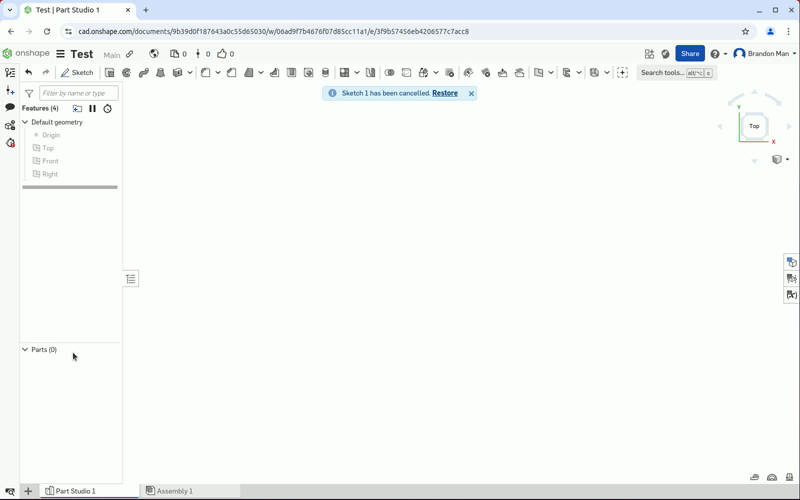
key_down(shift)
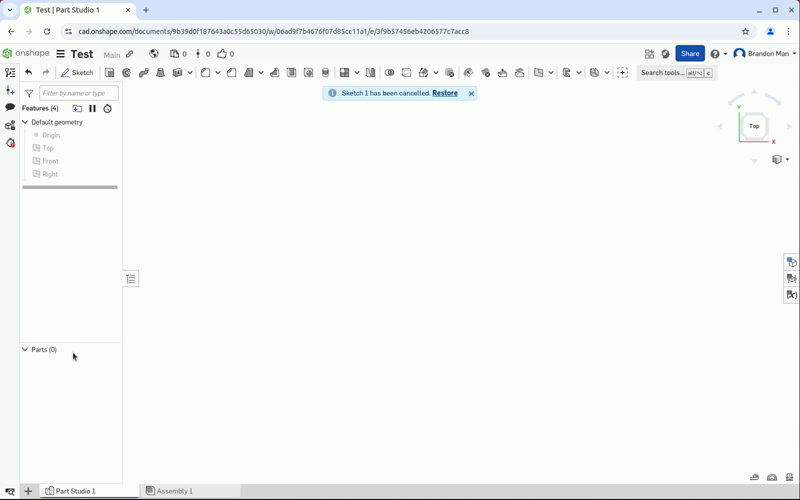
key(up)
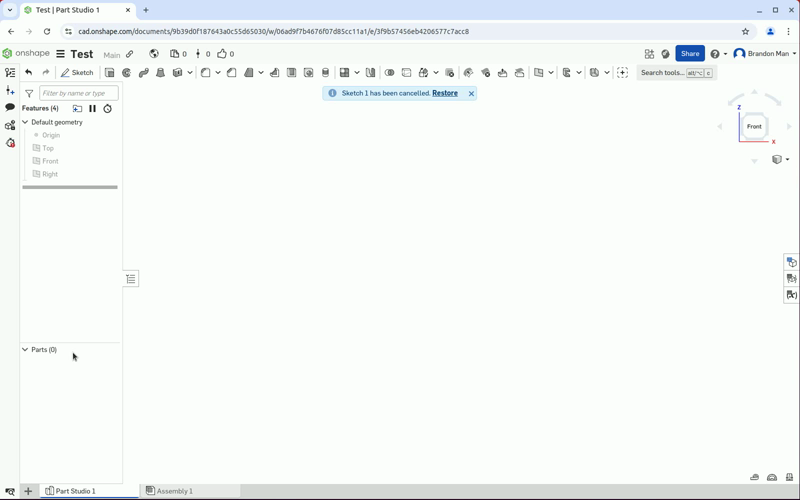
key_up(shift)
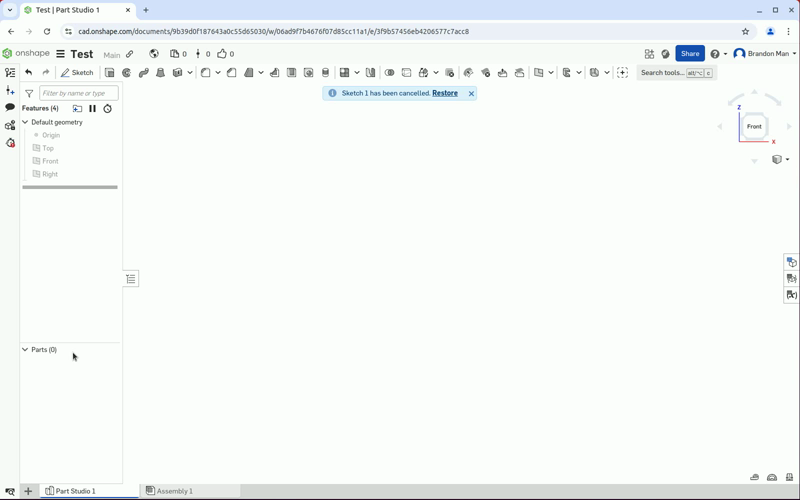
mouse_move(73, 352)
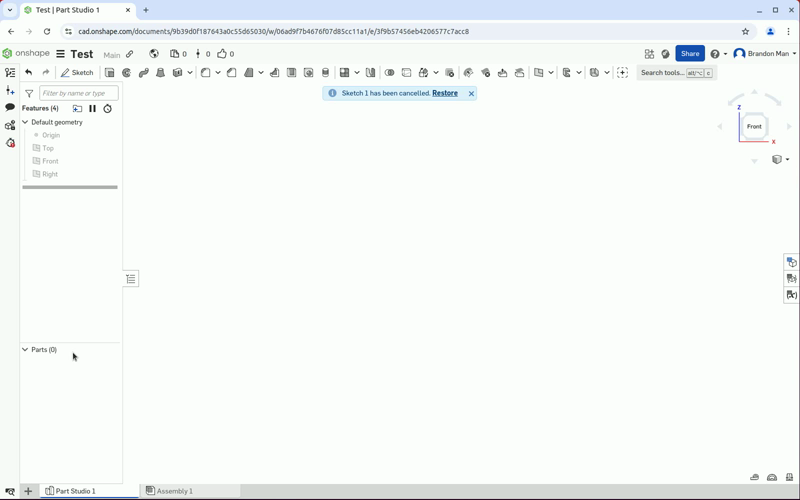
key(shift+y)
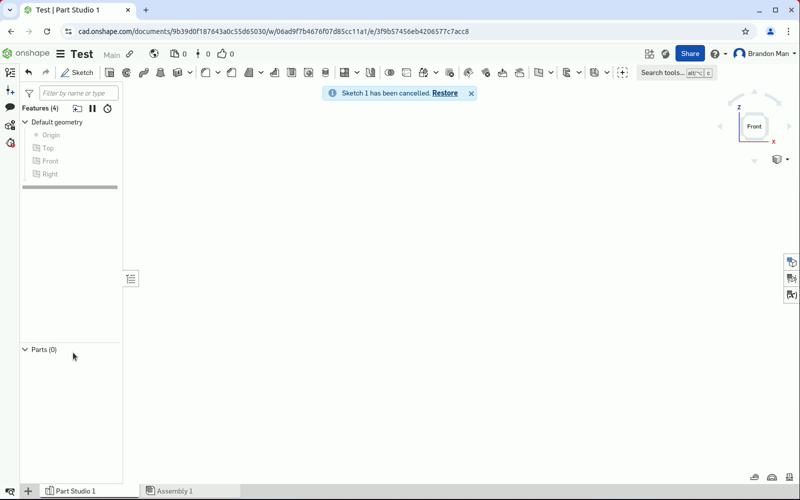
key(shift+s)
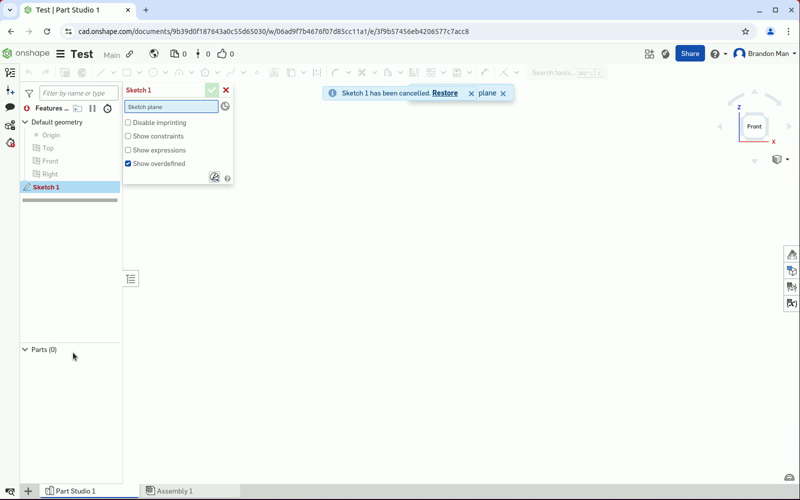
mouse_move(73, 163)
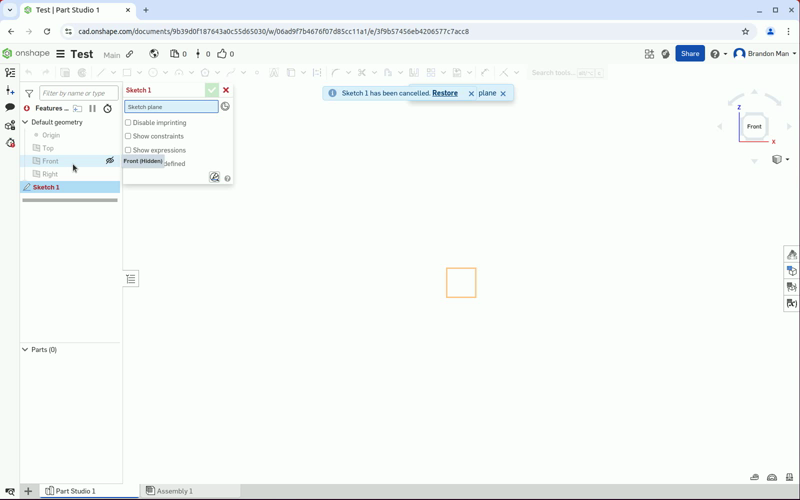
click(73, 163)
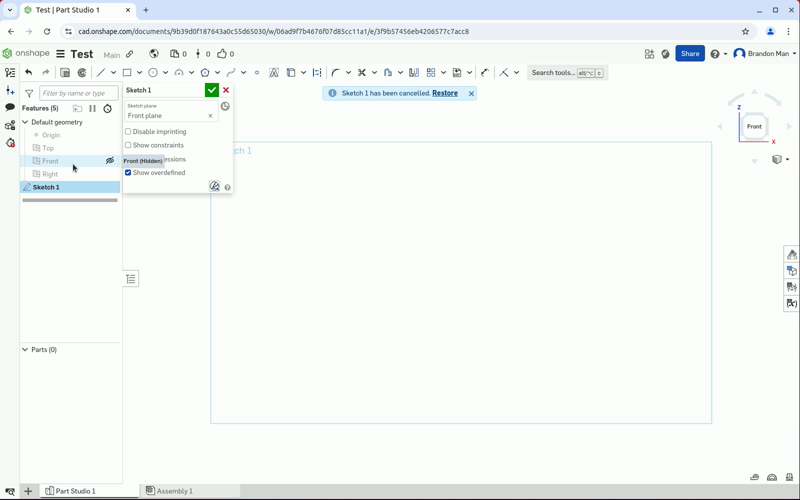
mouse_move(73, 352)
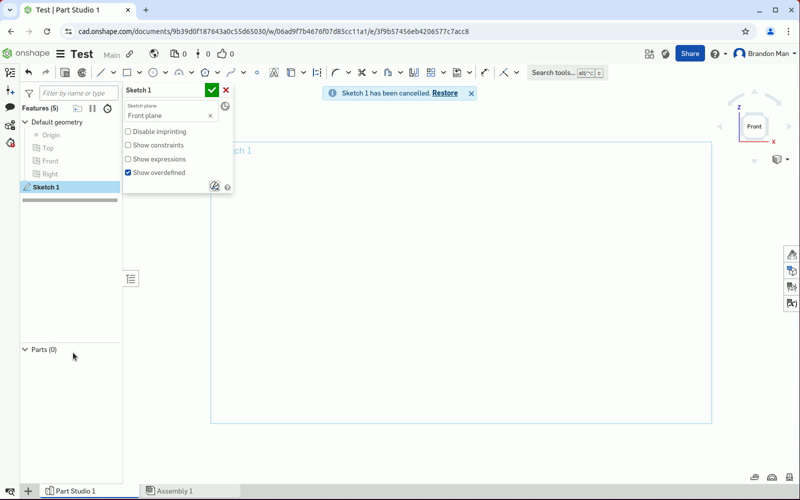
key(y)
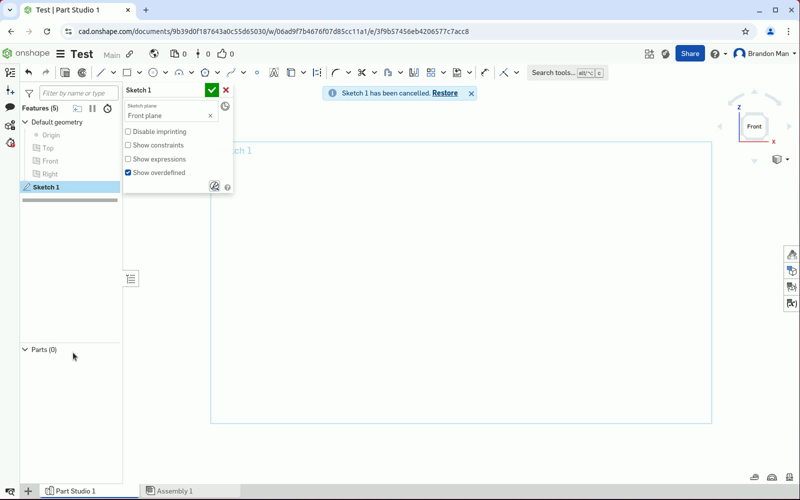
key(a)
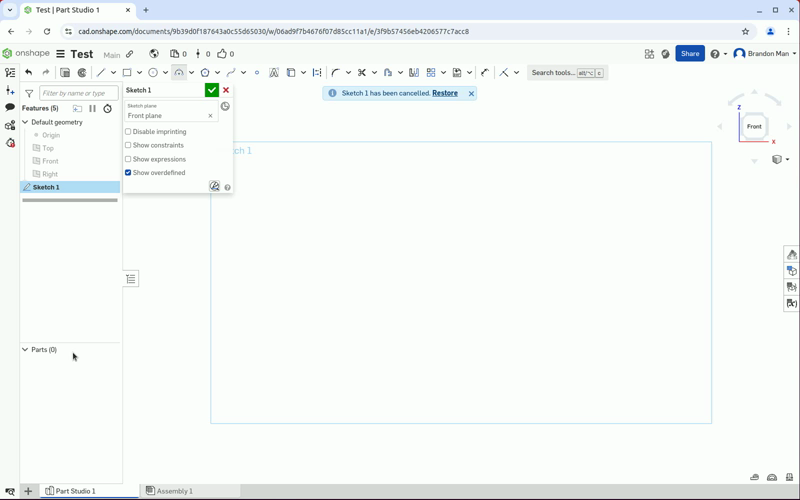
key_down(shift)
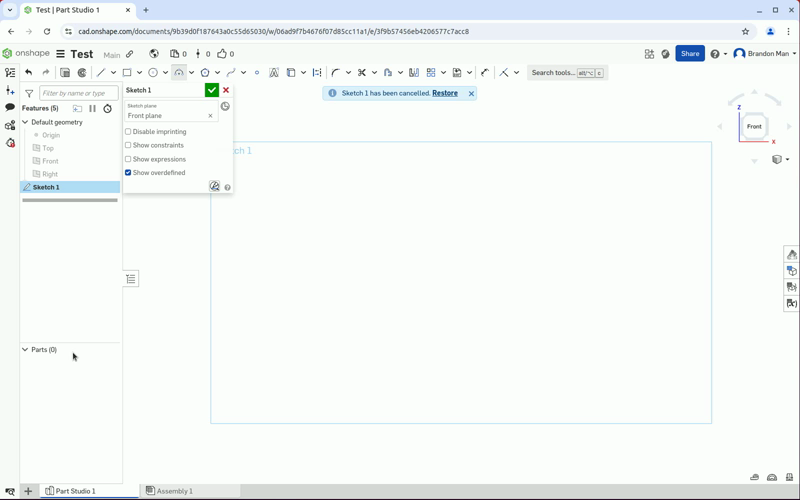
mouse_move(427, 329)
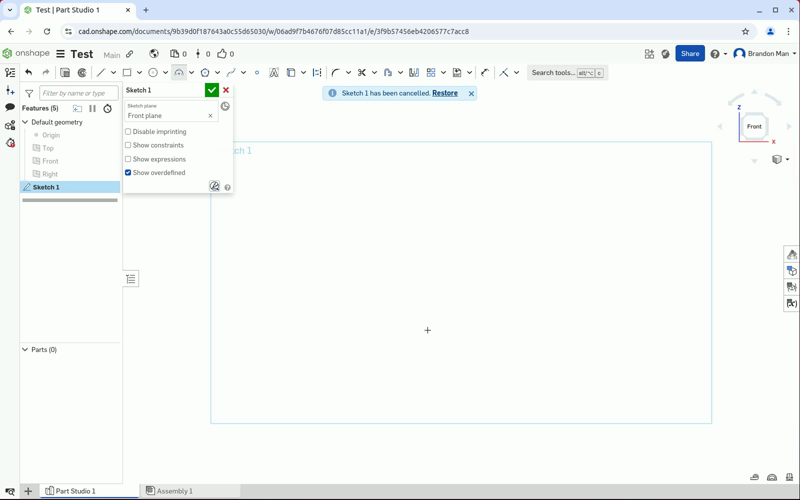
click(427, 329)
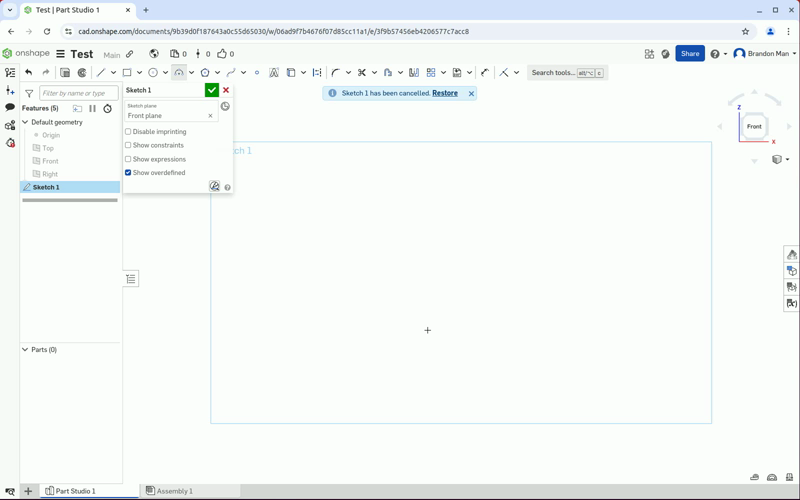
key_up(shift)
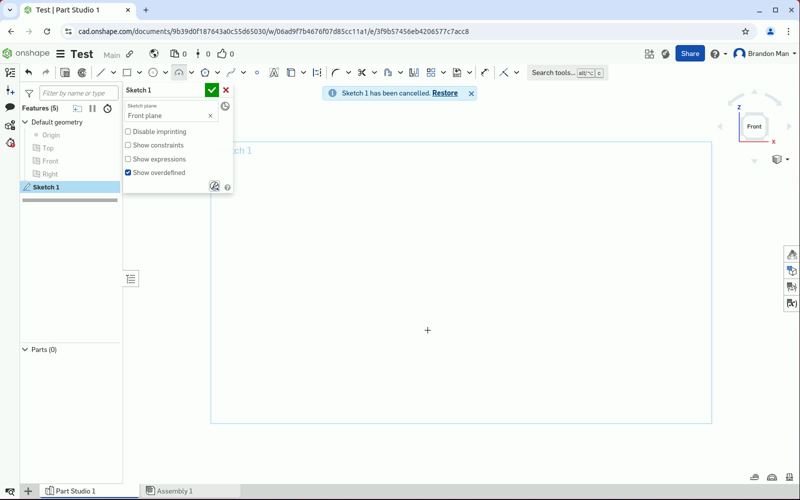
key_down(shift)
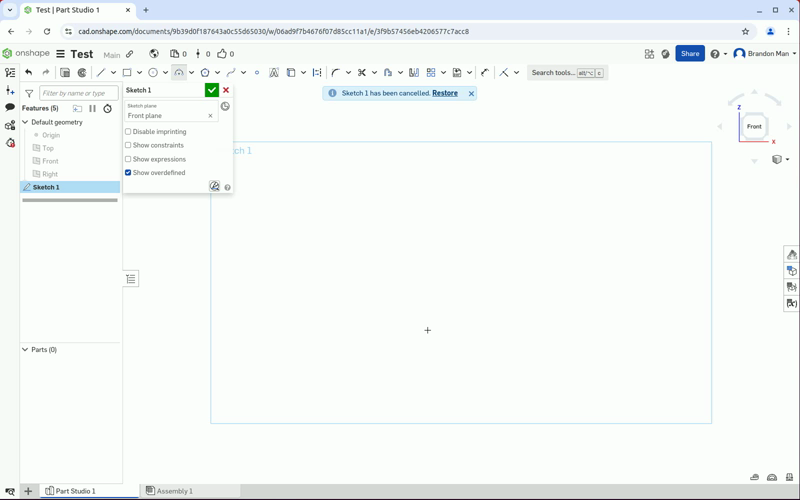
mouse_move(493, 329)
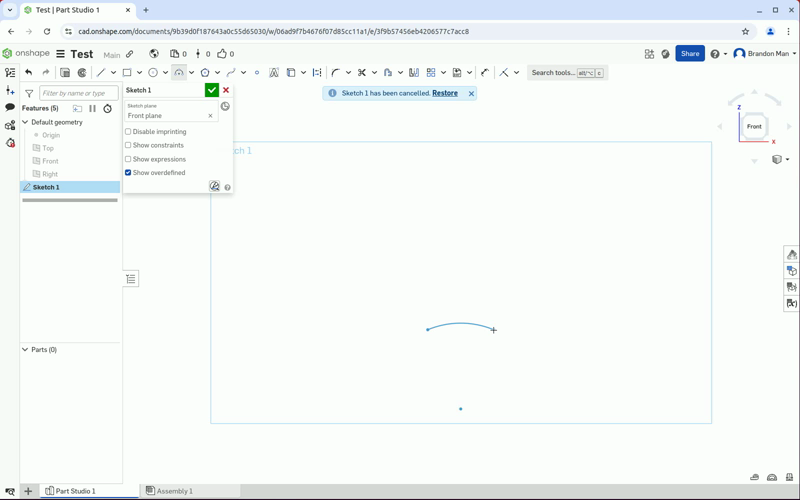
click(493, 329)
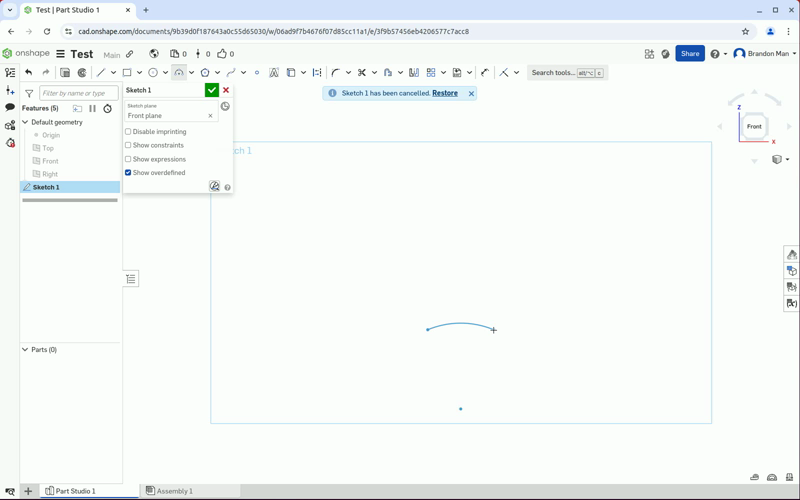
mouse_move(460, 287)
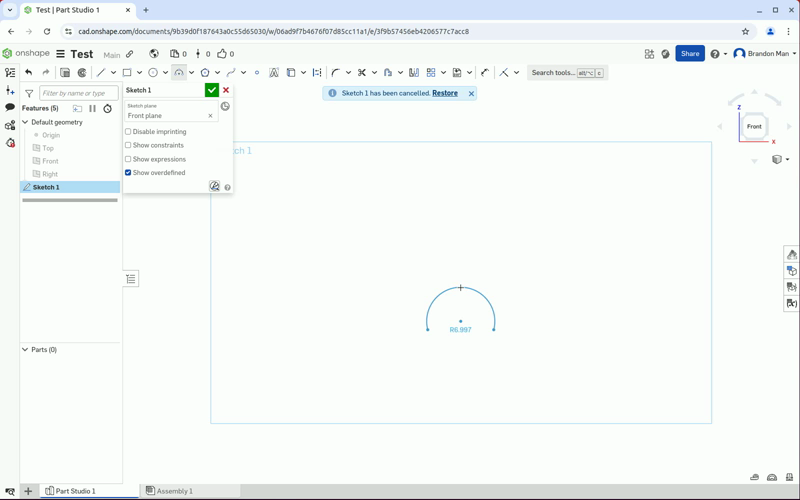
click(460, 287)
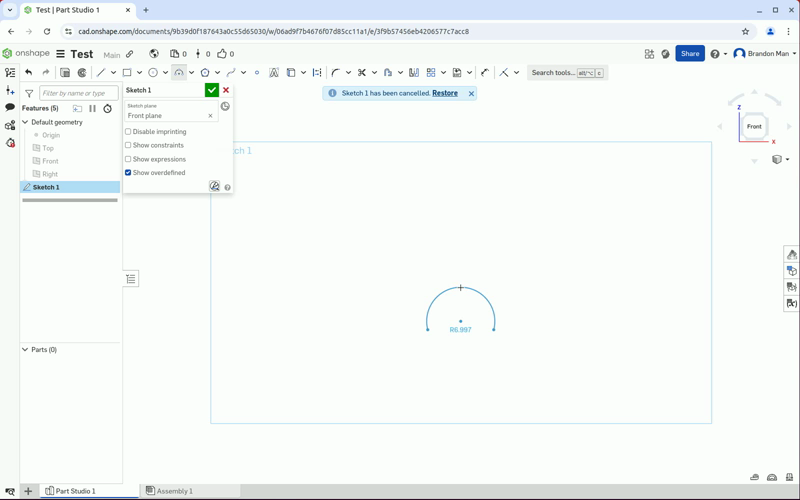
key_up(shift)
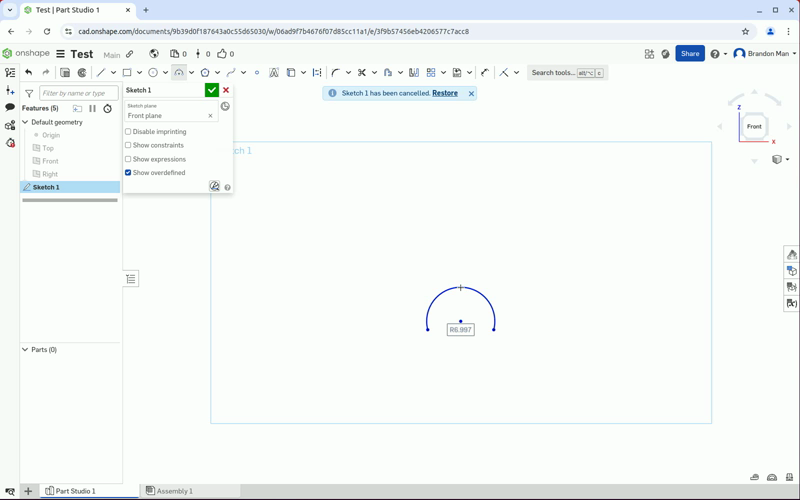
mouse_move(493, 329)
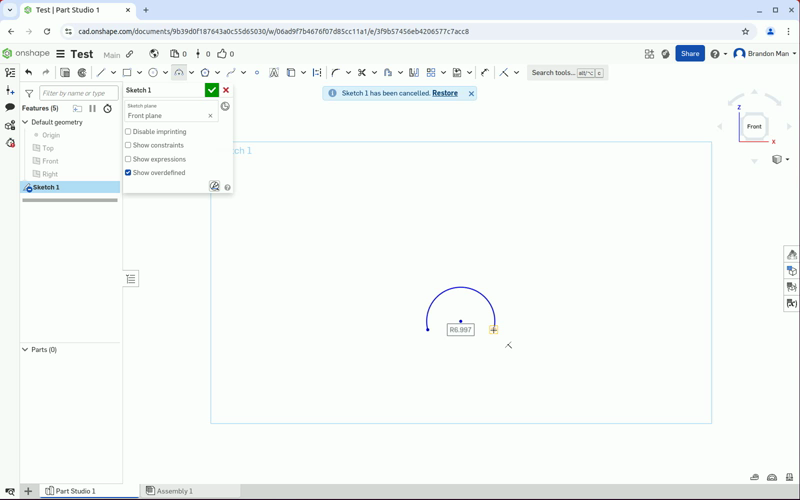
click(493, 329)
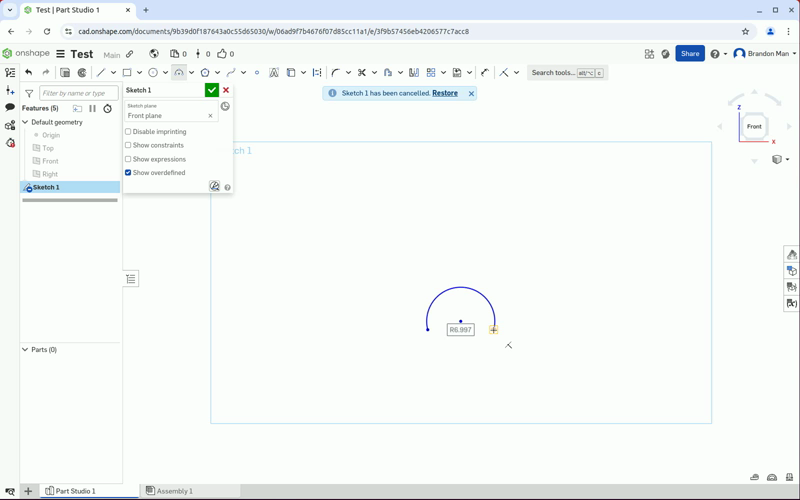
mouse_move(427, 329)
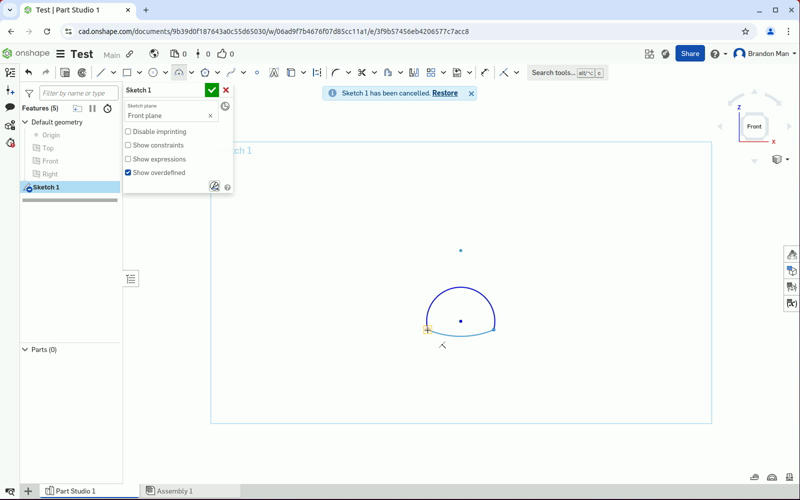
click(427, 329)
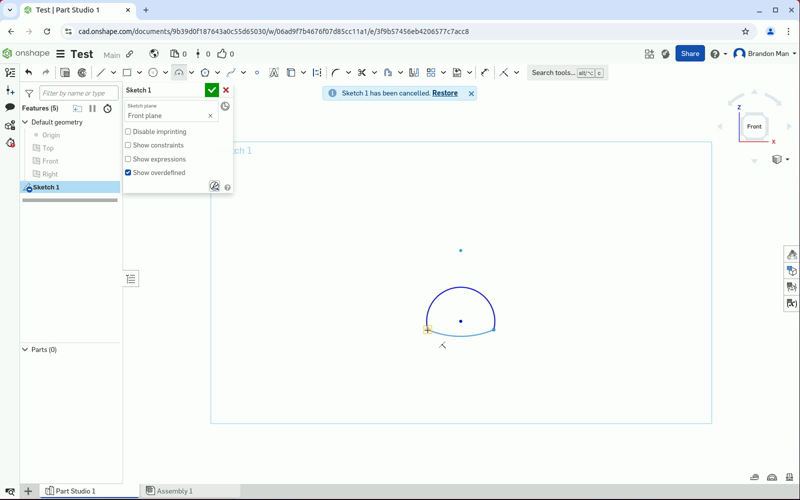
key_down(shift)
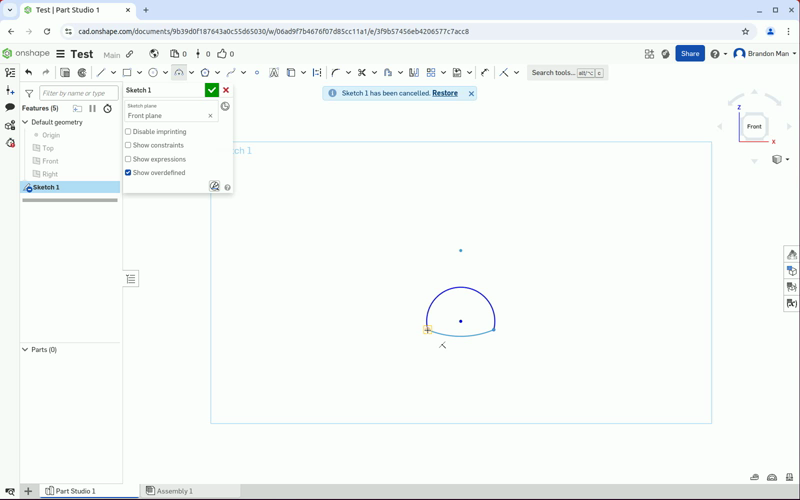
mouse_move(460, 253)
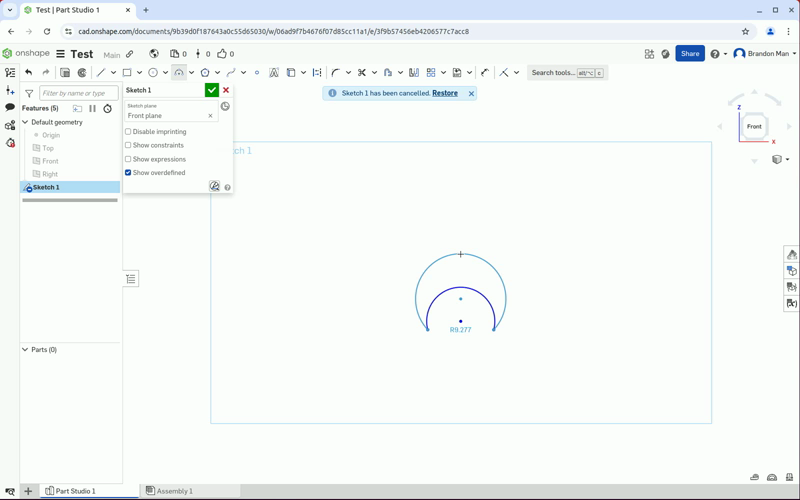
click(460, 253)
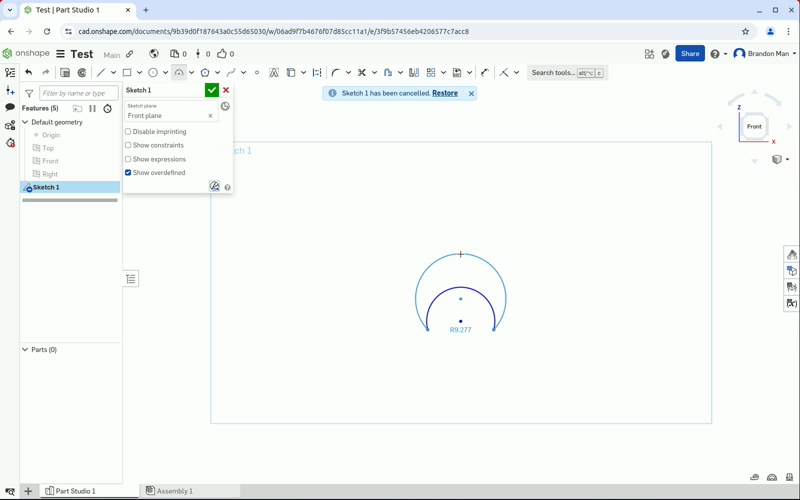
key_up(shift)
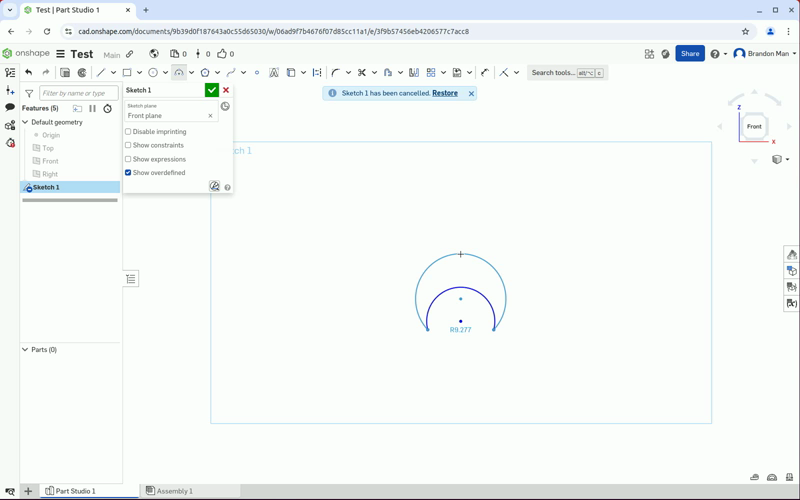
key(esc)
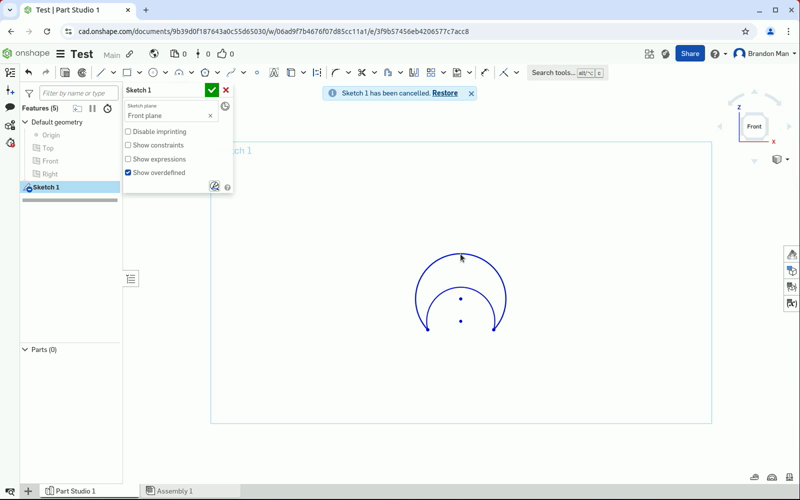
mouse_move(493, 283)
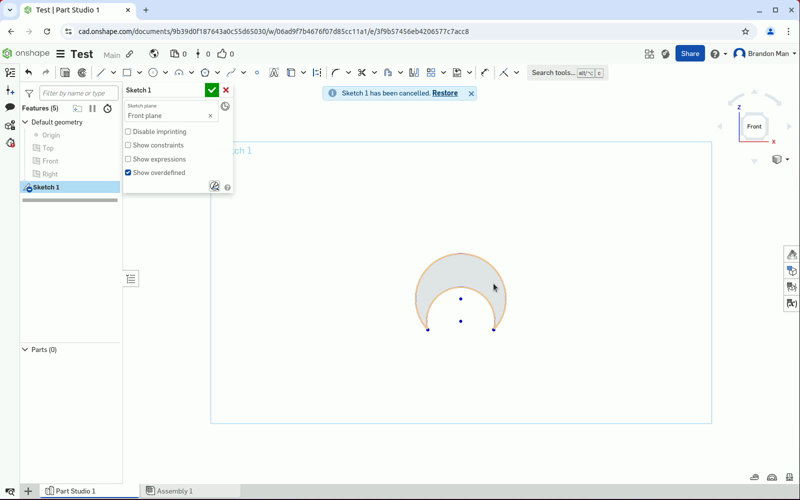
click(493, 283)
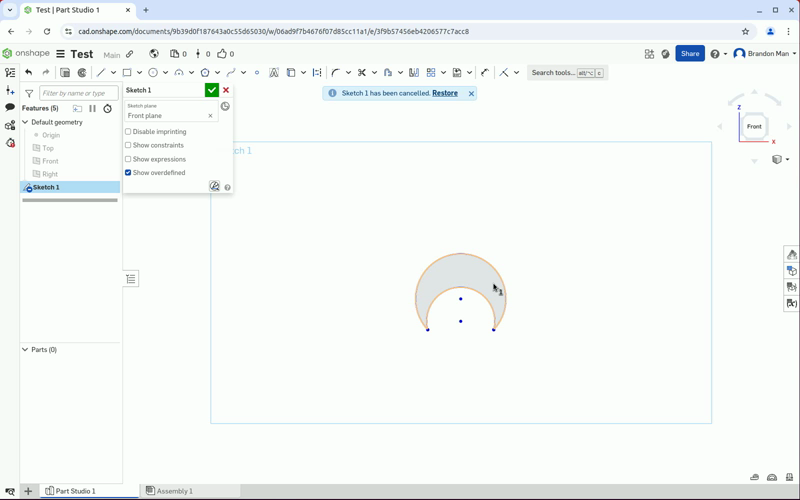
mouse_move(73, 352)
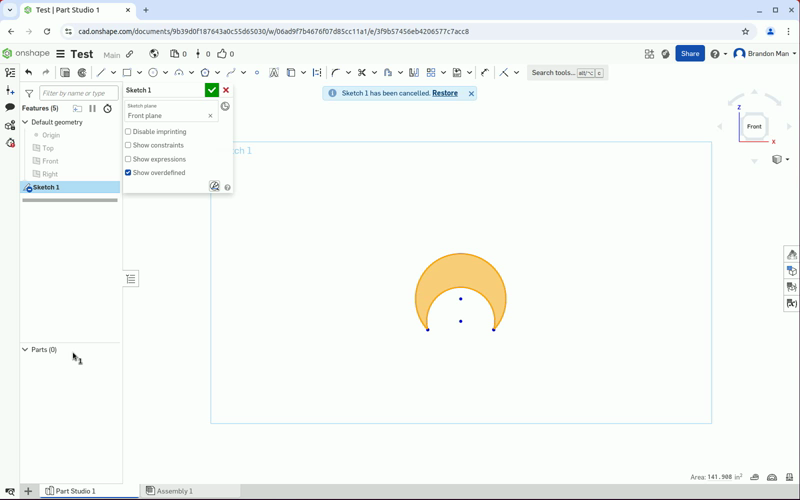
key(shift+y)
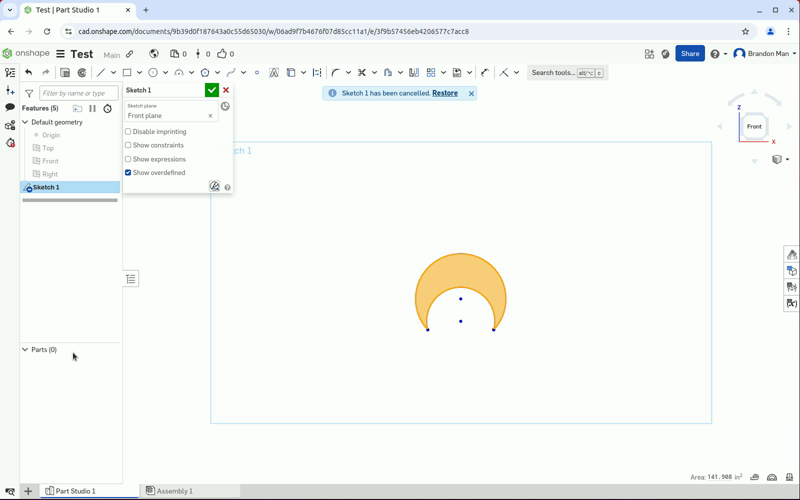
key(shift+e)
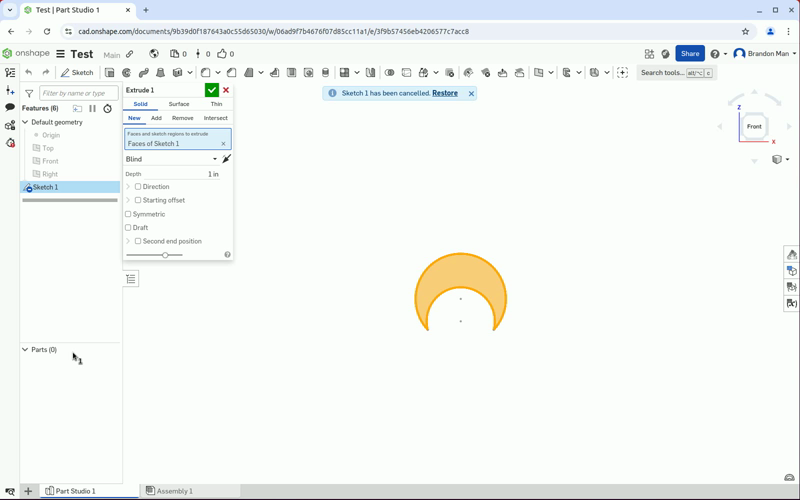
mouse_move(143, 106)
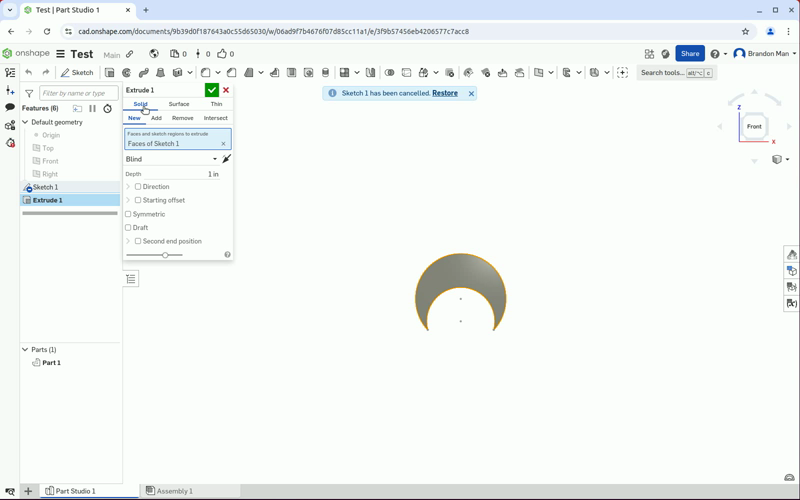
click(143, 106)
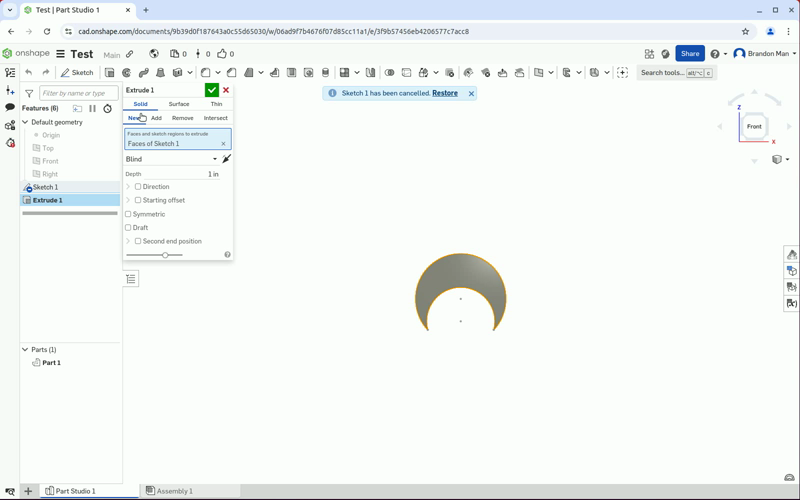
mouse_move(137, 120)
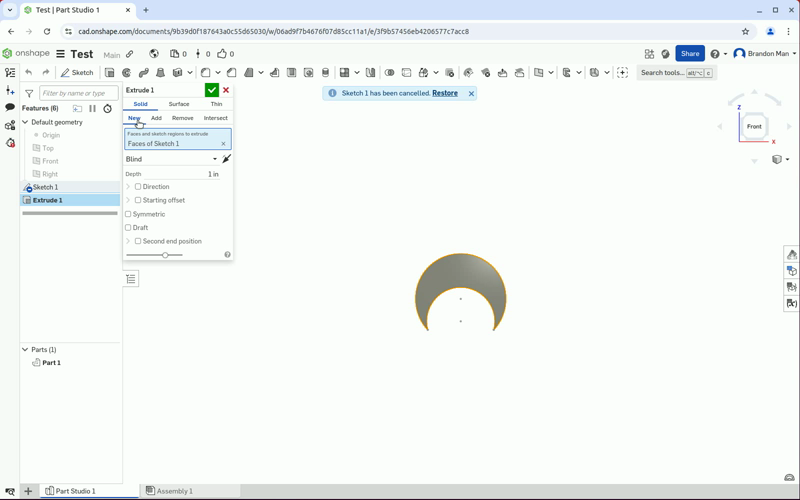
click(137, 120)
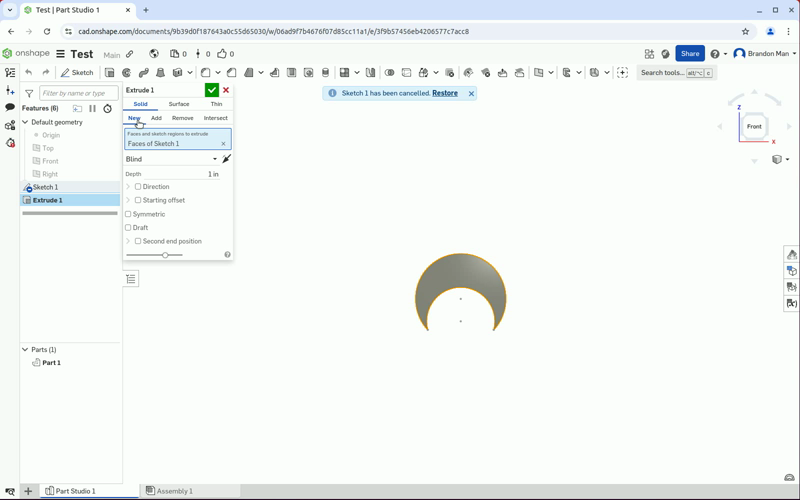
key(tab, 4)
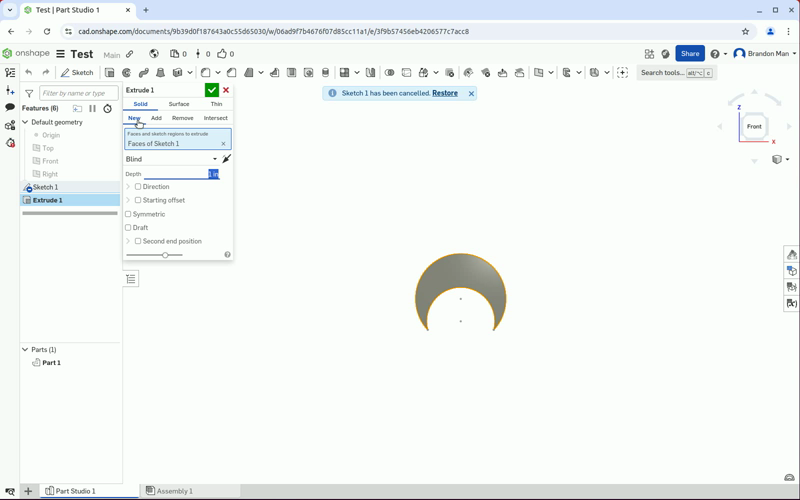
text(16.368)
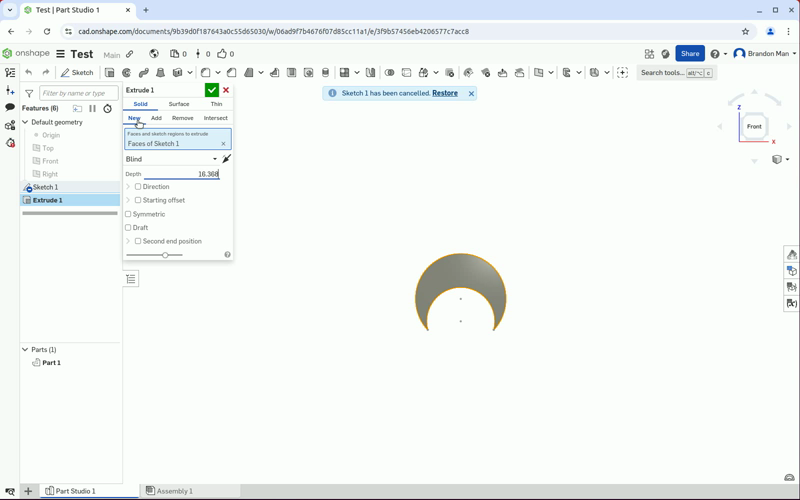
key(tab, 3)
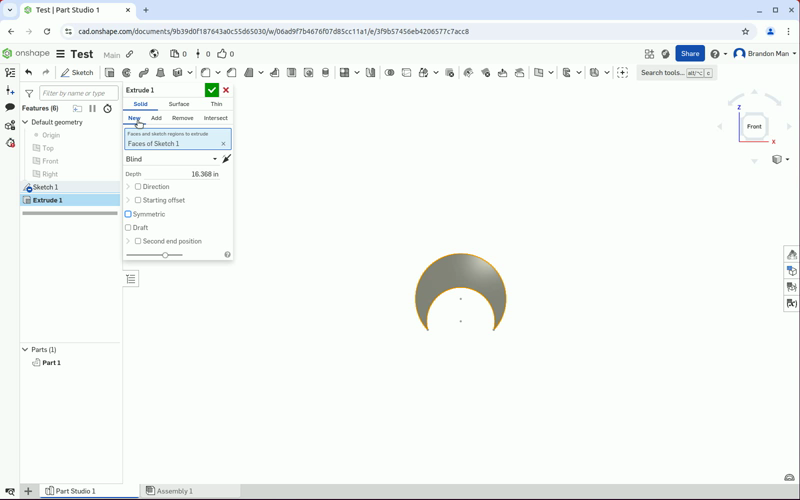
key(space)
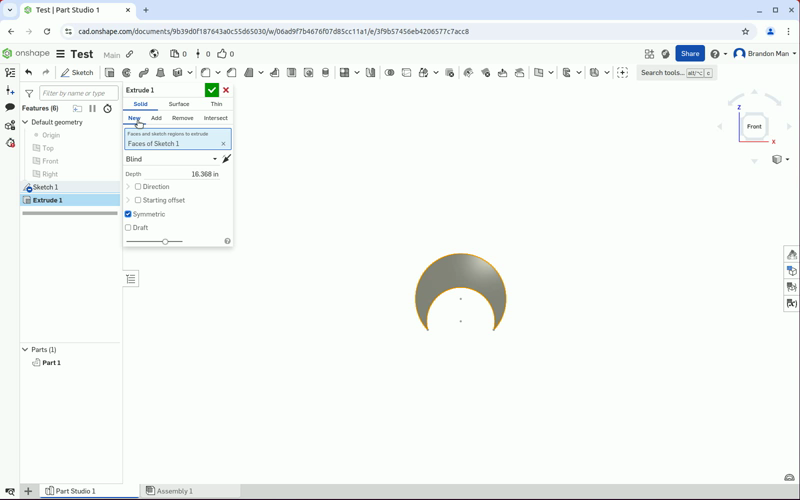
key(enter)
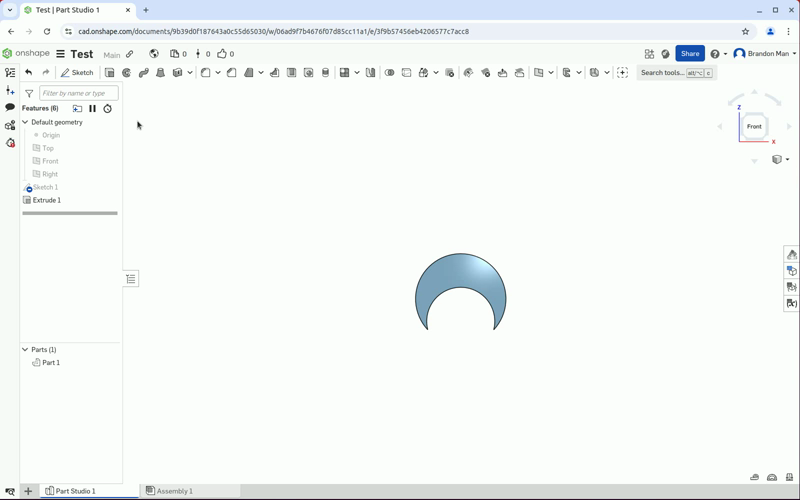
key(shift+h)
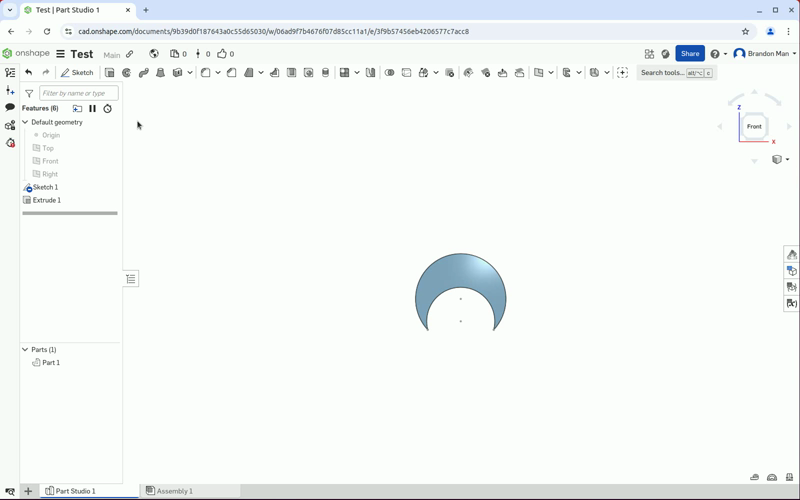
key(shift+h)
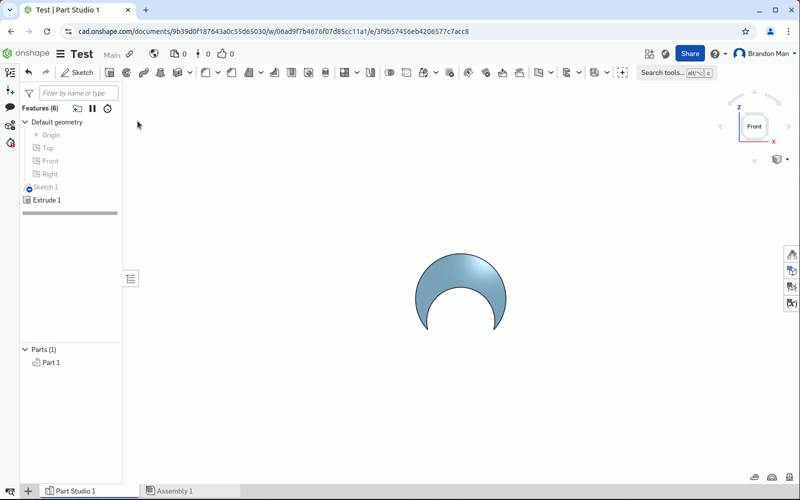
mouse_move(73, 189)
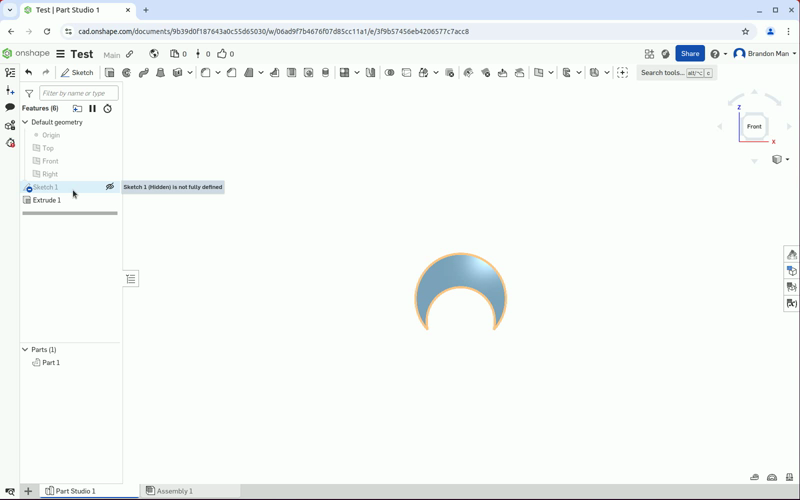
click(73, 189)
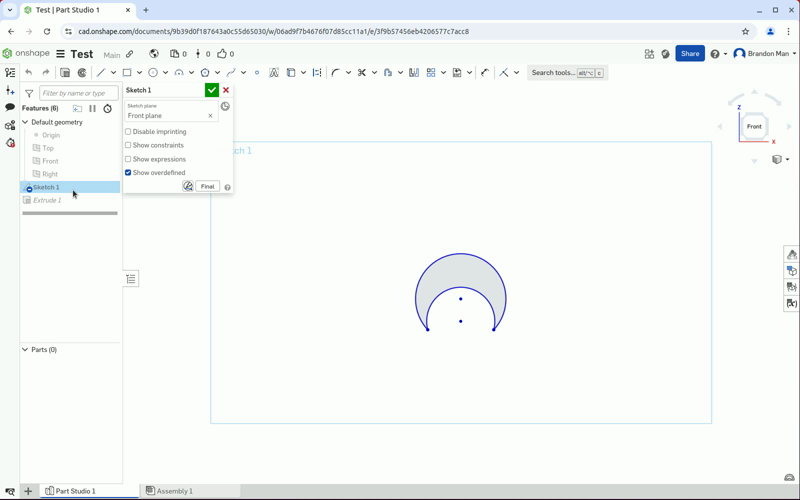
mouse_move(229, 92)
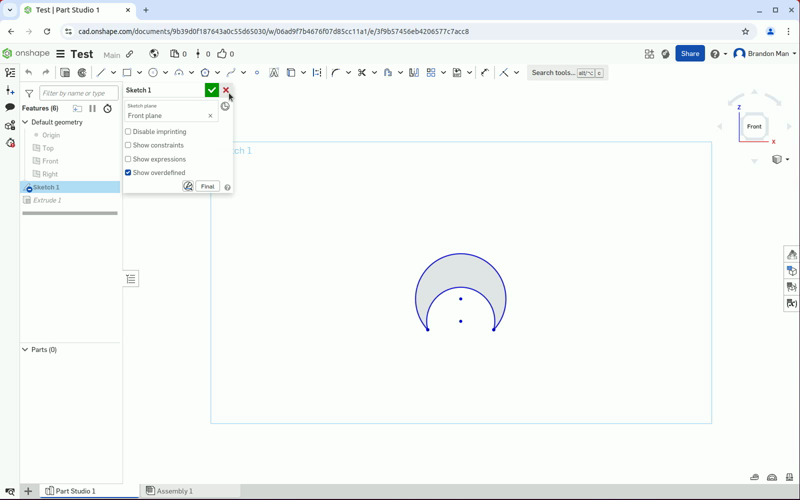
click(229, 92)
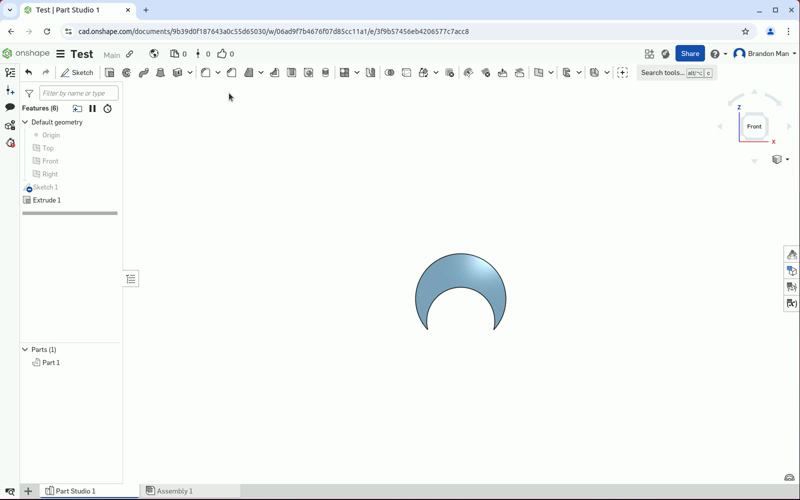
mouse_move(73, 352)
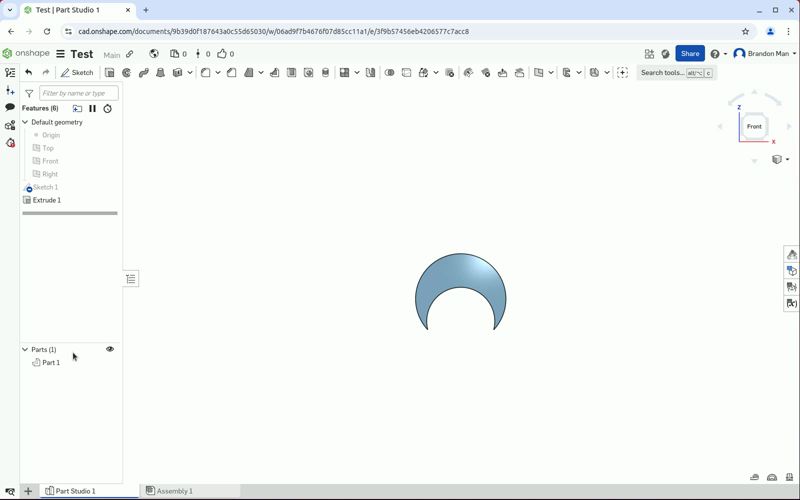
key(y)
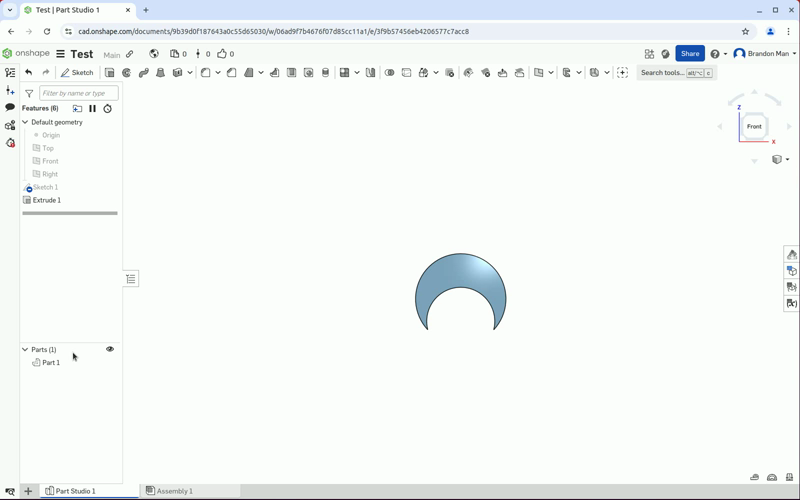
key(shift+p)
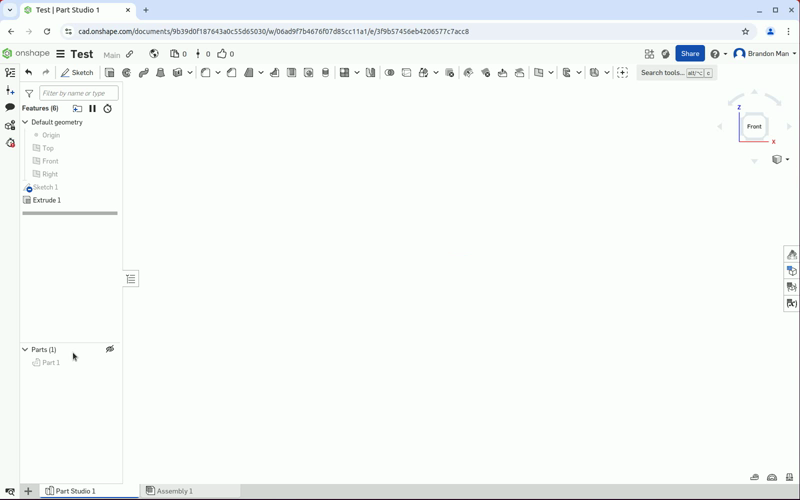
key(space)
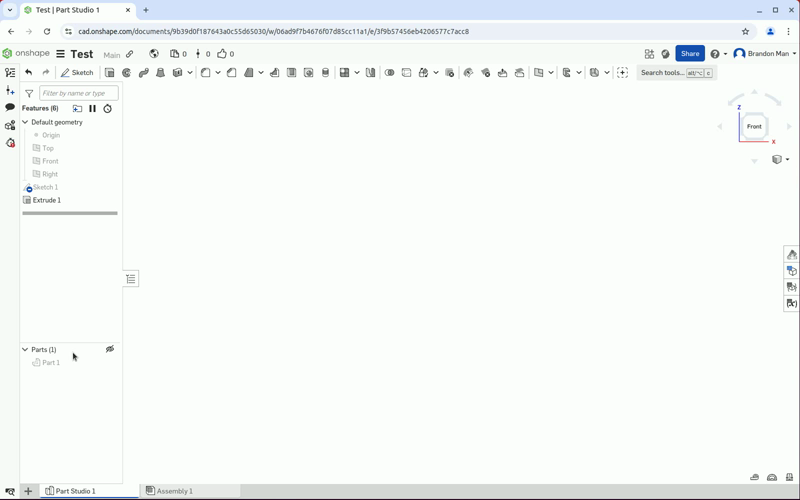
key_down(shift)
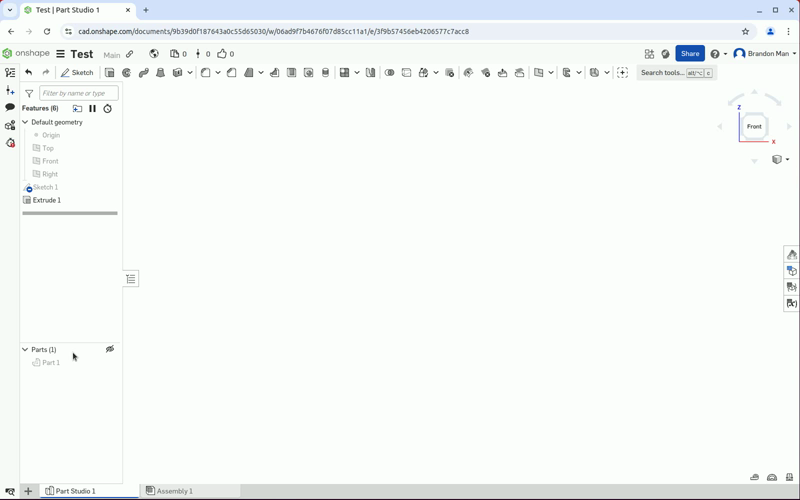
key(down)
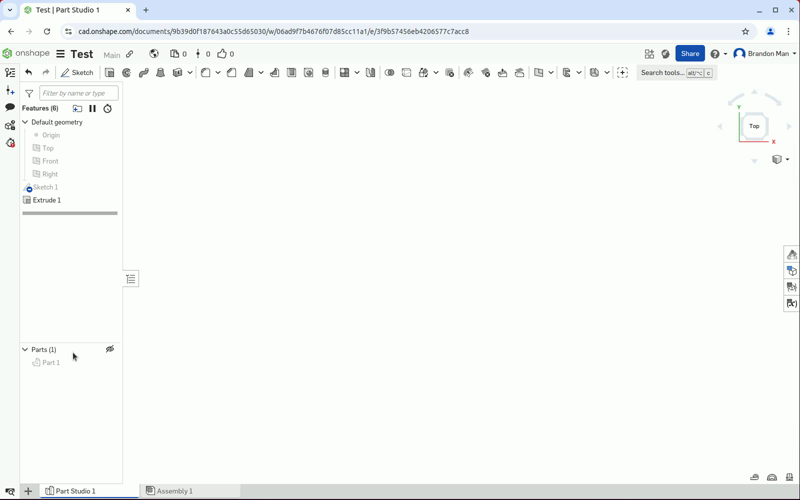
key_up(shift)
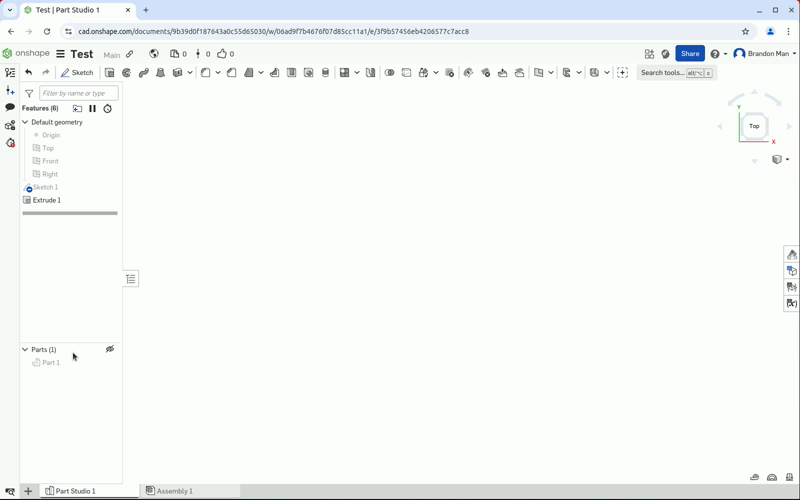
mouse_move(73, 352)
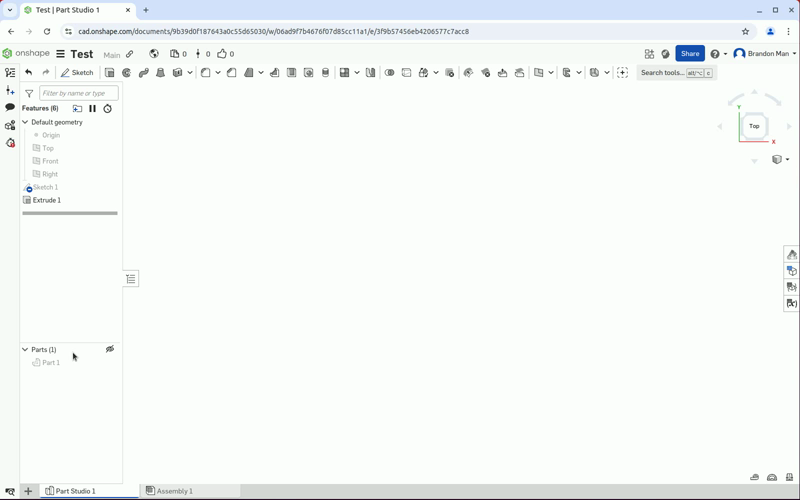
key(shift+y)
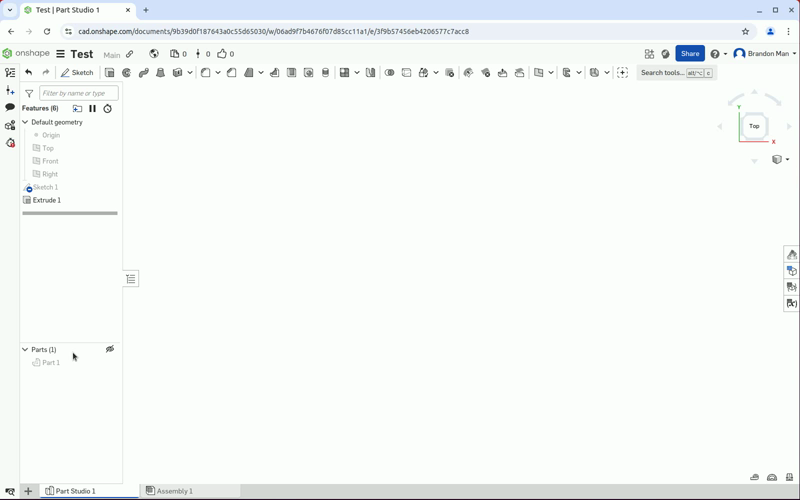
key(shift+s)
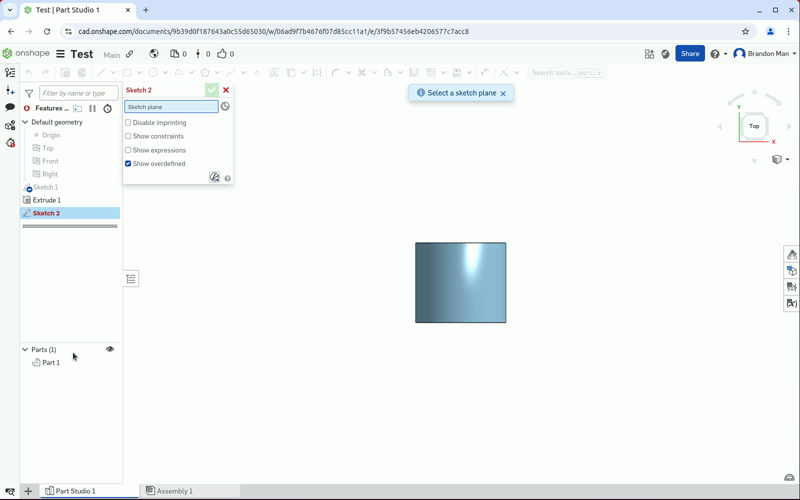
mouse_move(73, 150)
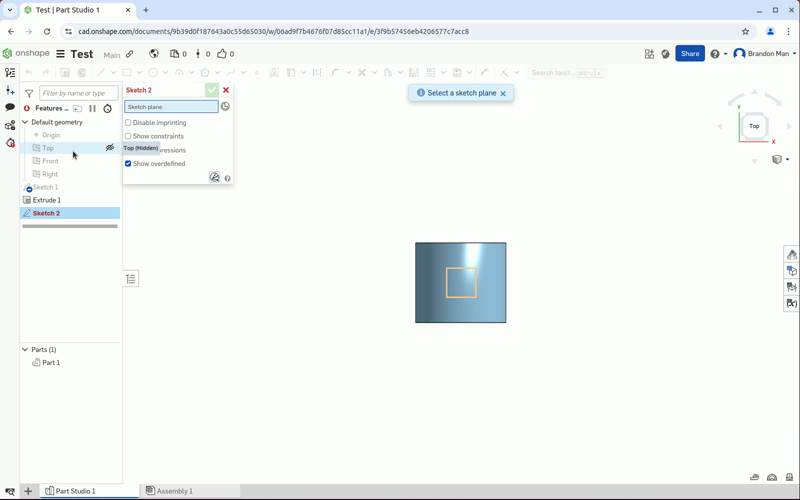
click(73, 150)
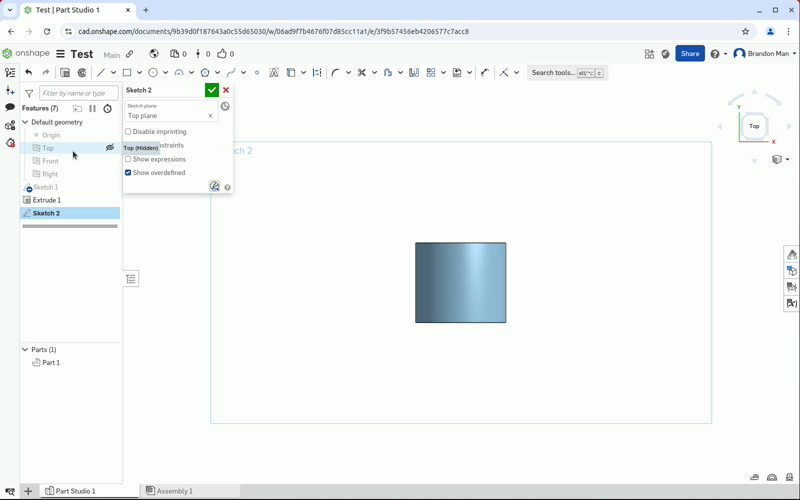
mouse_move(73, 352)
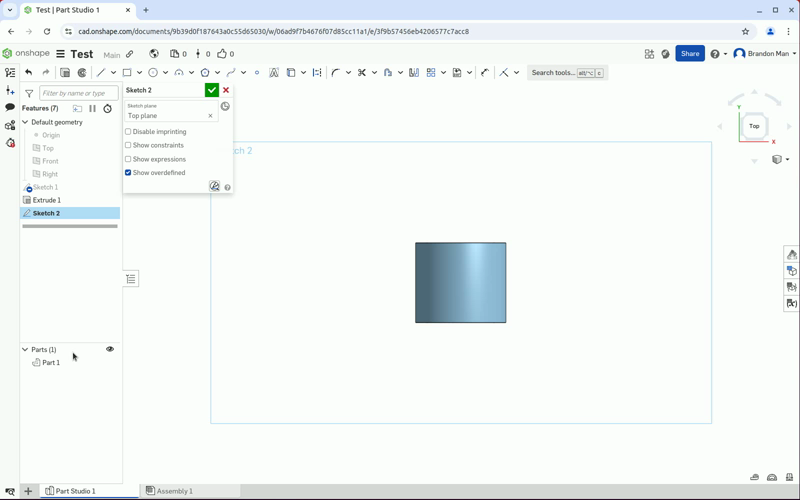
key(y)
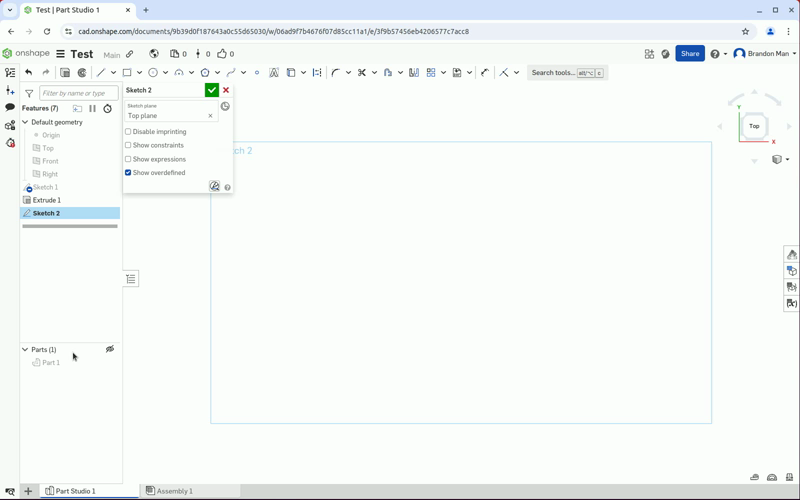
key(c)
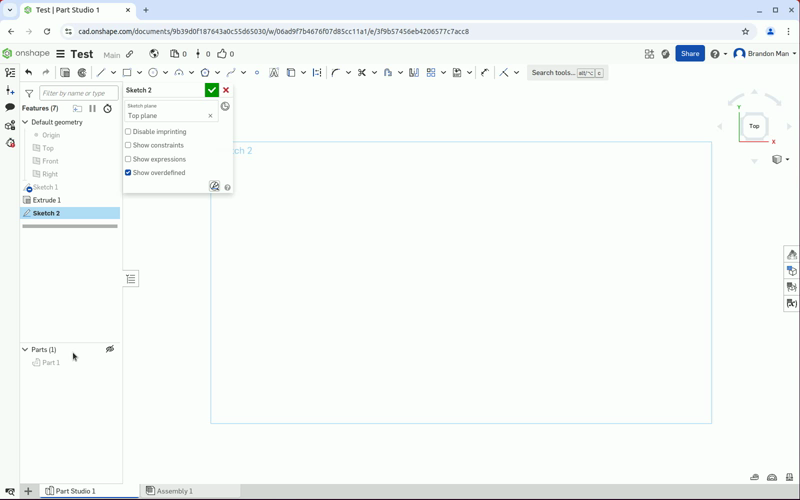
key_down(shift)
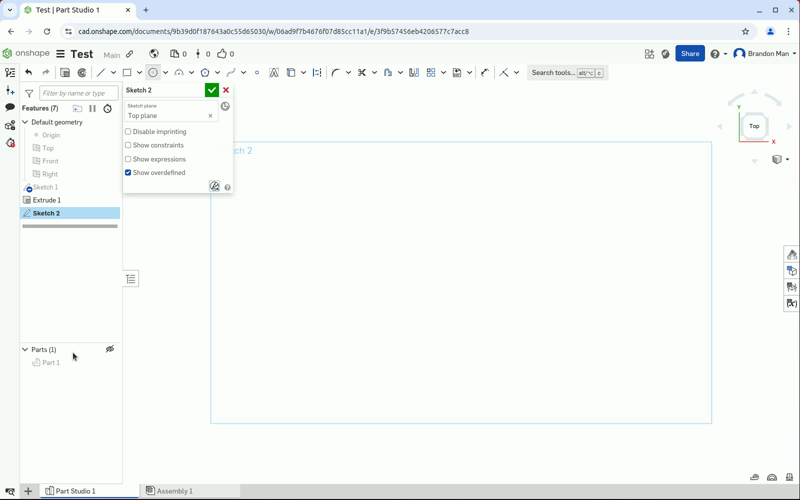
mouse_move(461, 282)
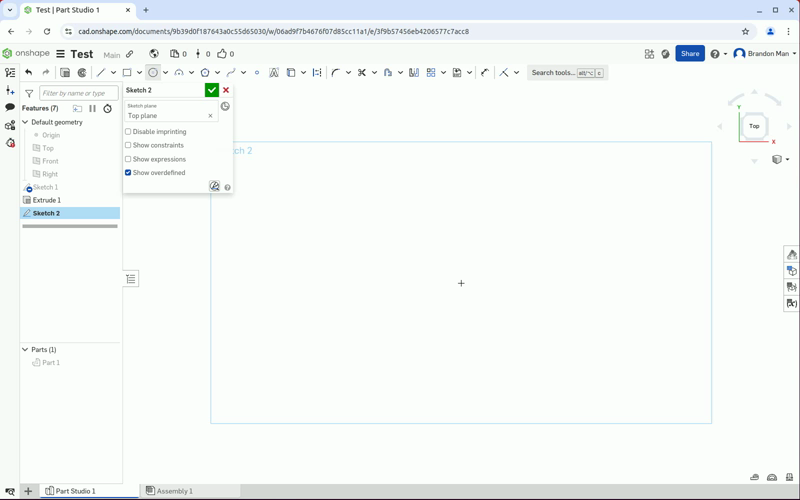
click(461, 282)
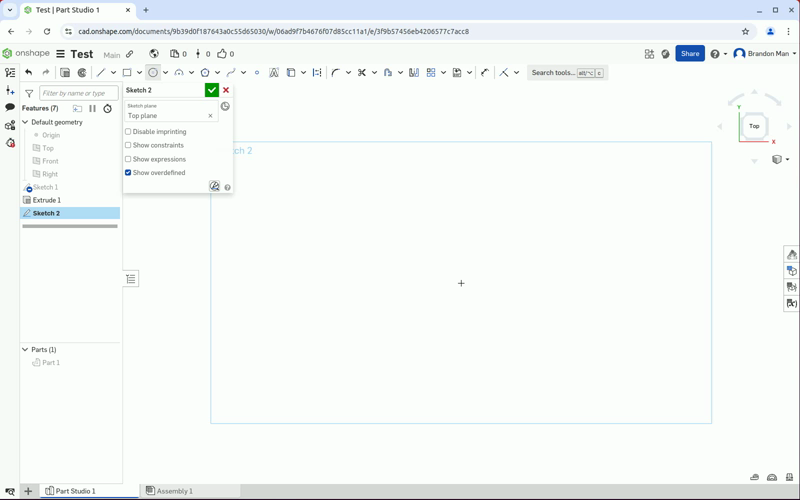
key_up(shift)
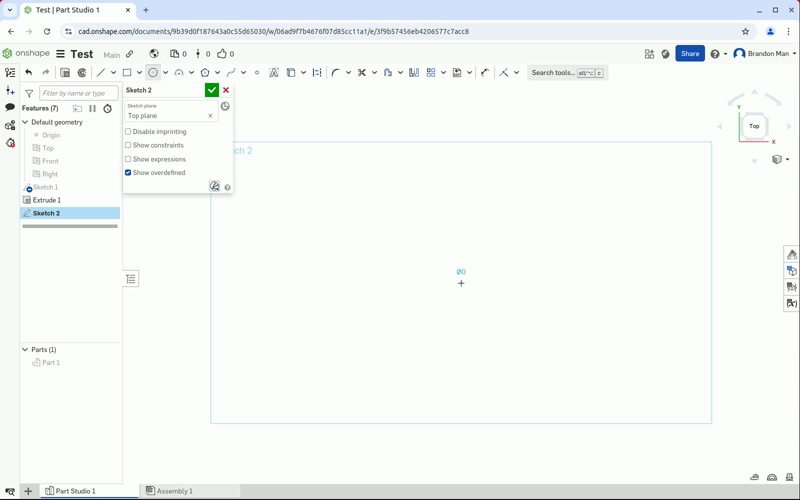
mouse_move(490, 282)
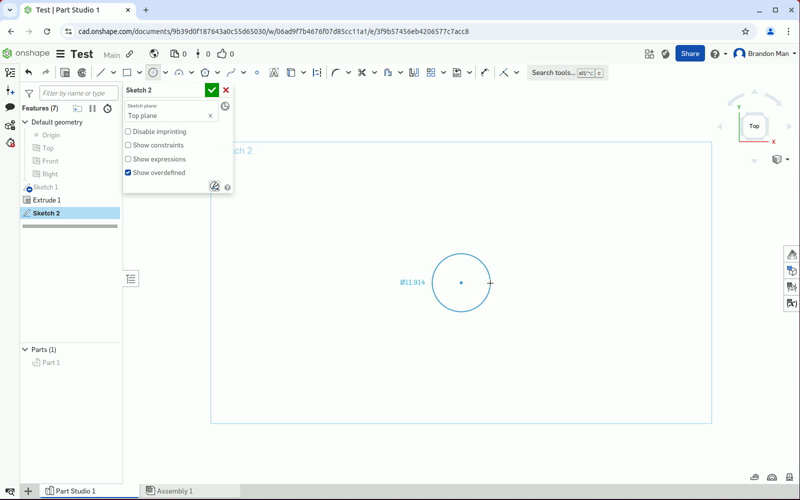
click(490, 282)
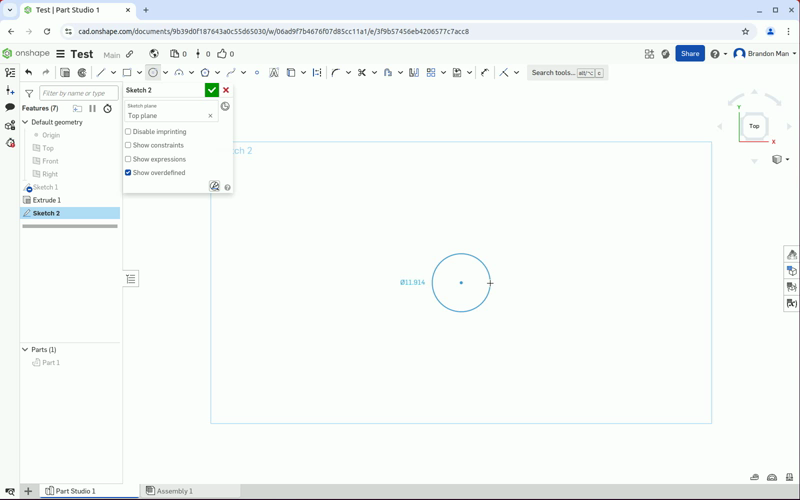
key(esc)
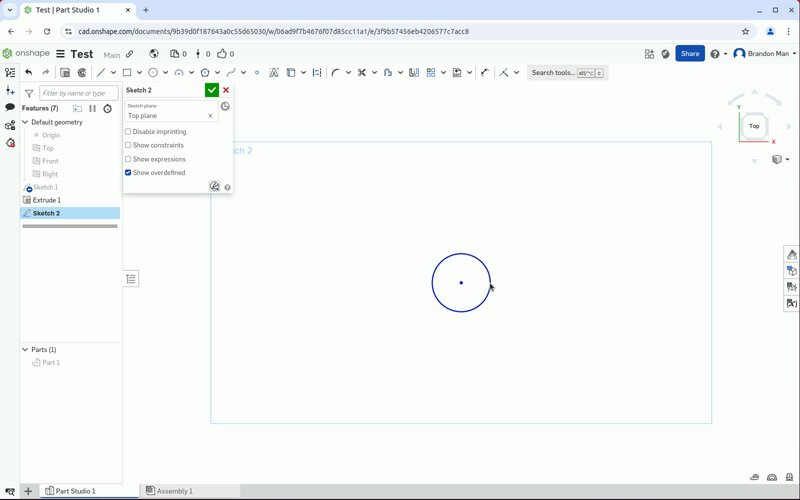
mouse_move(453, 265)
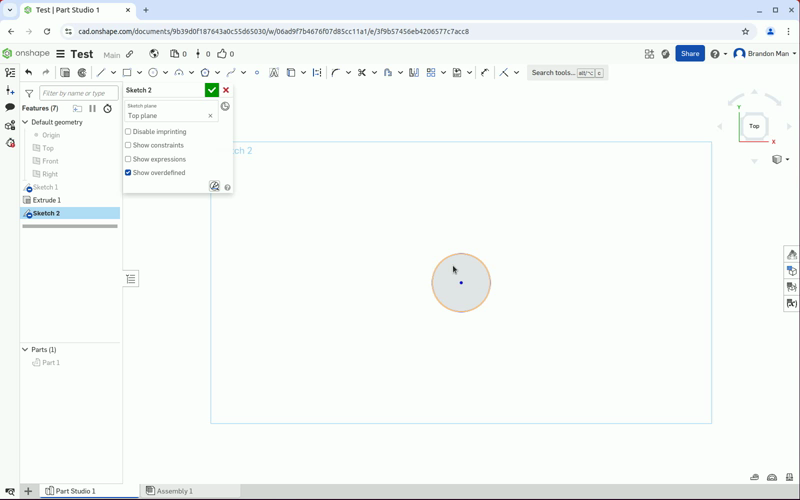
click(453, 265)
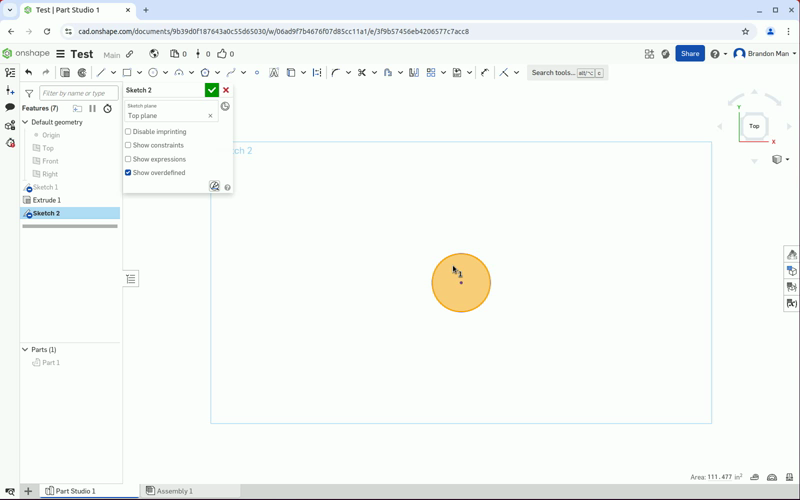
mouse_move(73, 352)
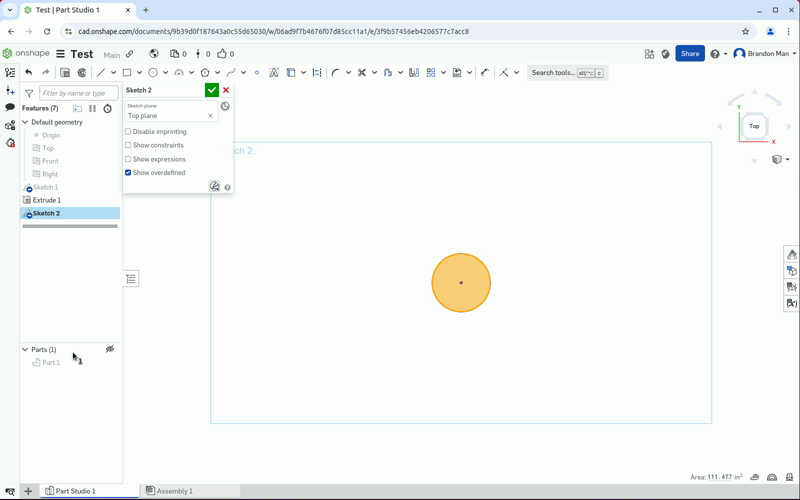
key(shift+y)
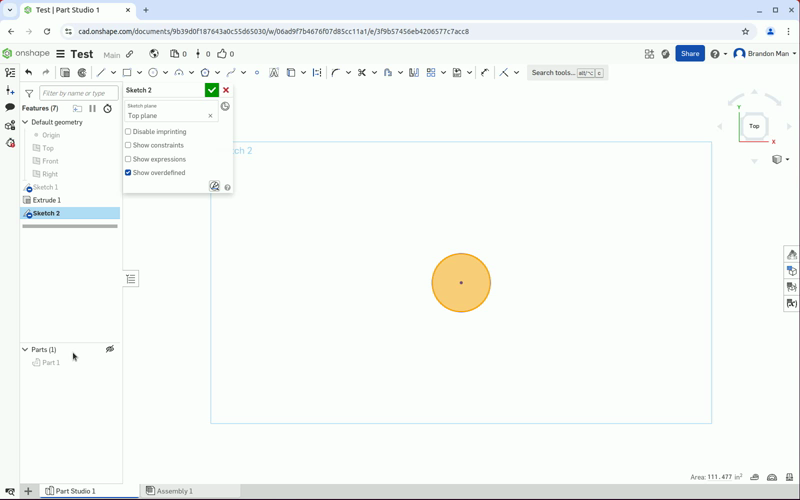
key(shift+e)
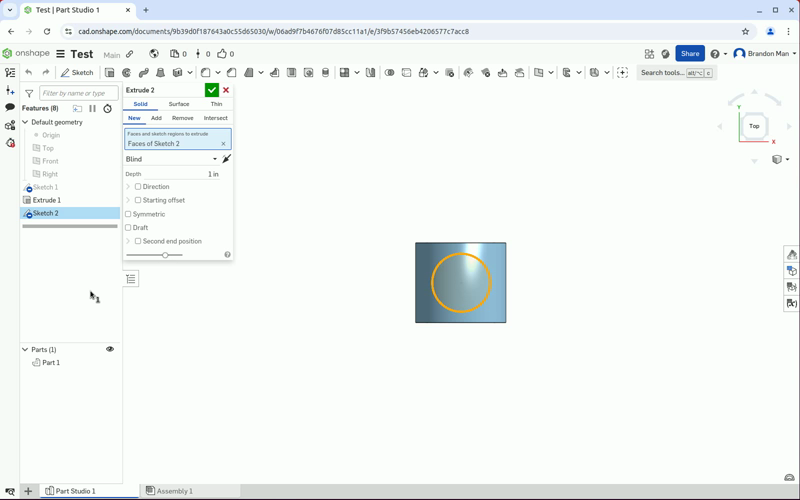
mouse_move(143, 106)
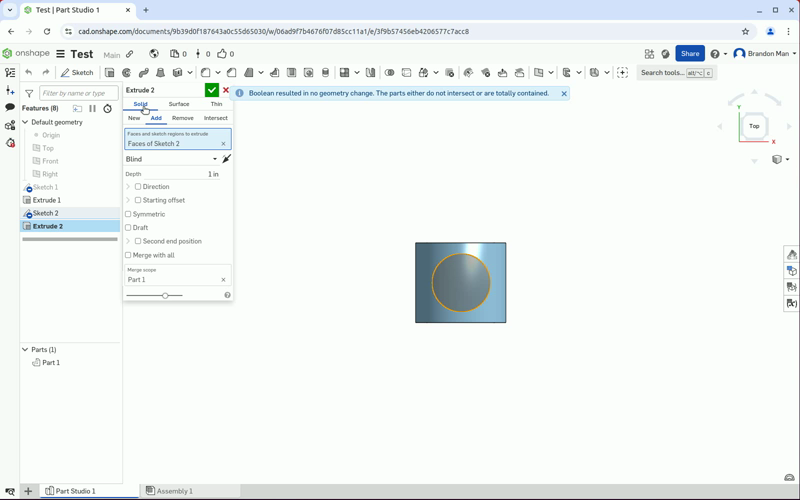
click(143, 106)
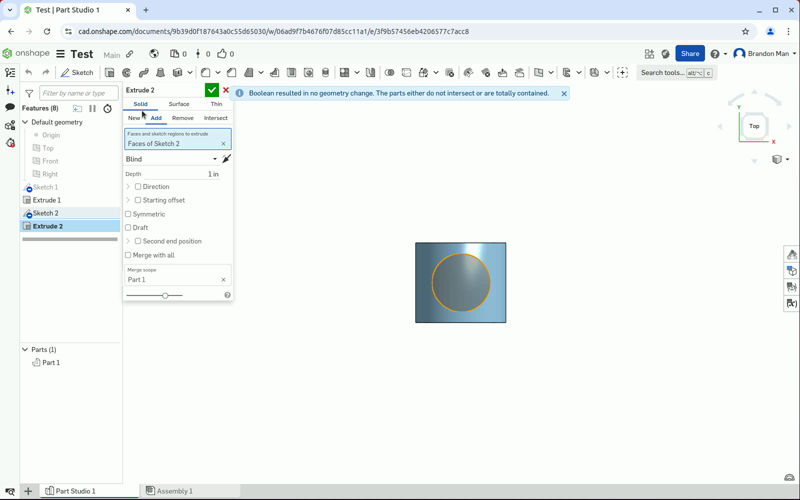
mouse_move(137, 120)
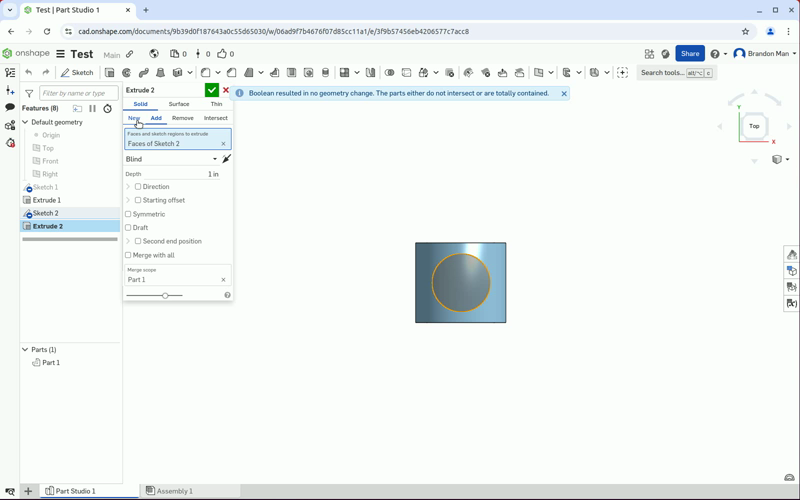
click(137, 120)
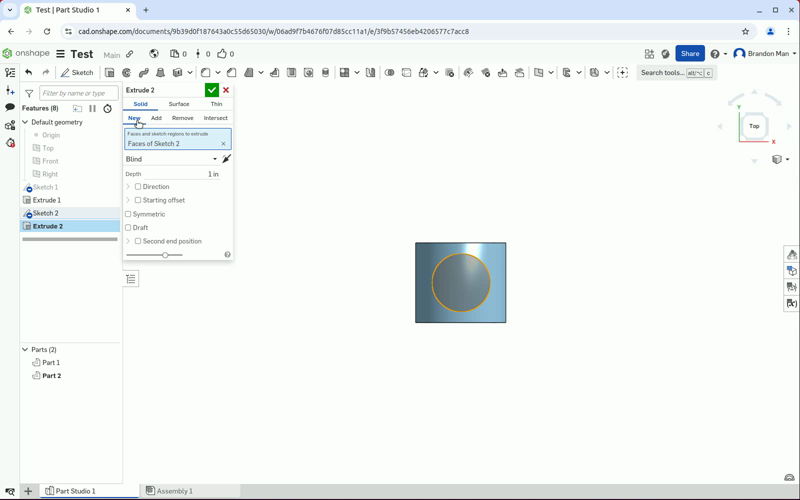
key(tab, 4)
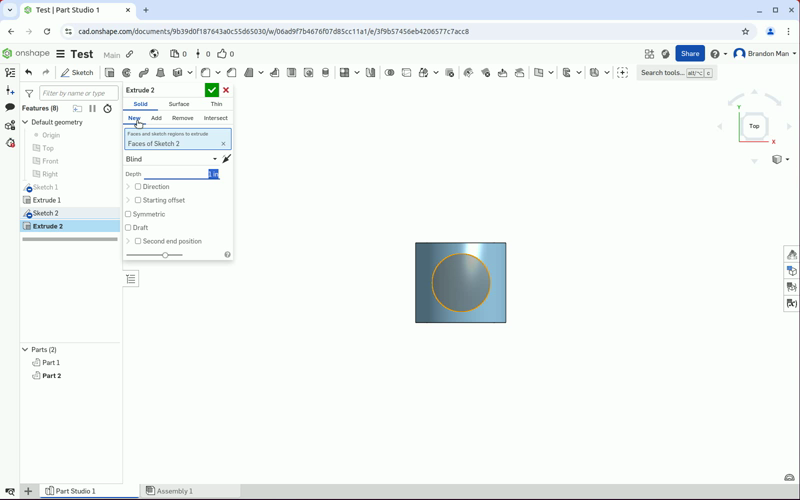
text(23.108)
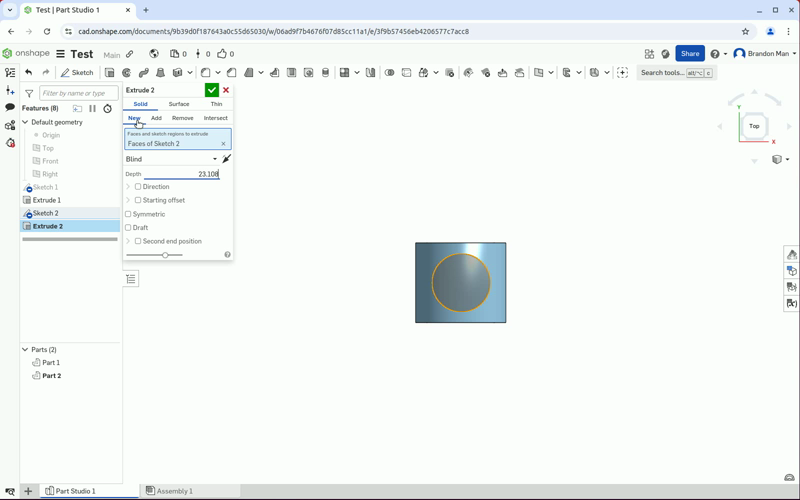
key(enter)
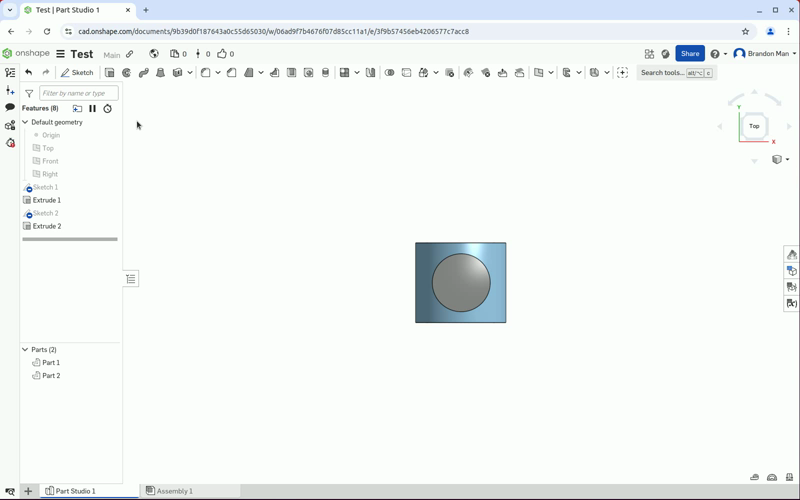
key(shift+h)
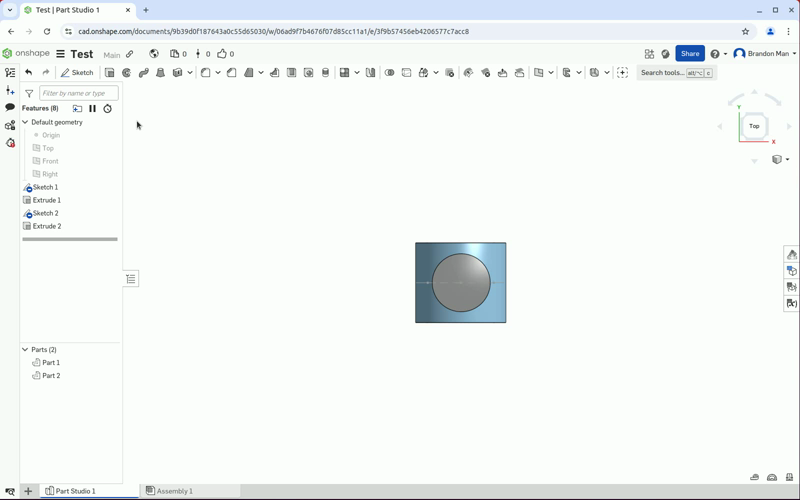
key(shift+h)
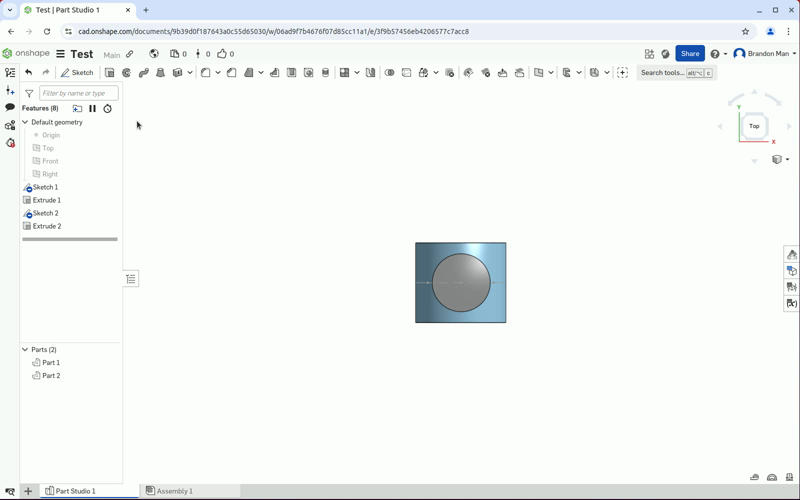
key(shift+7)
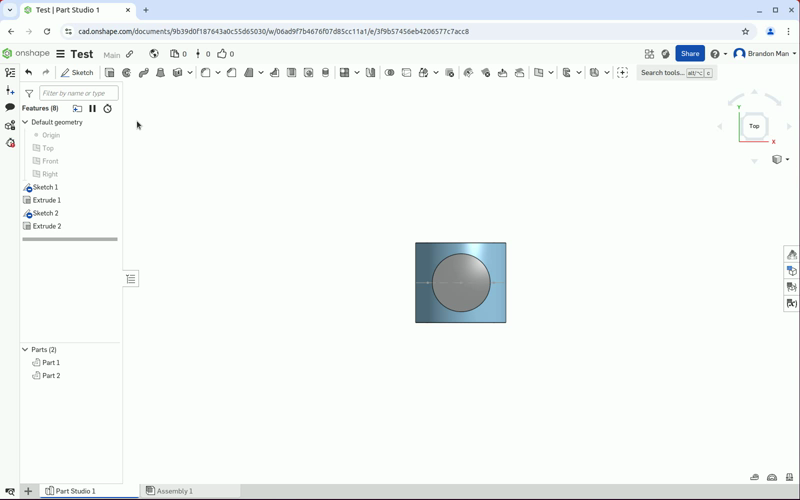
key(up, 3)
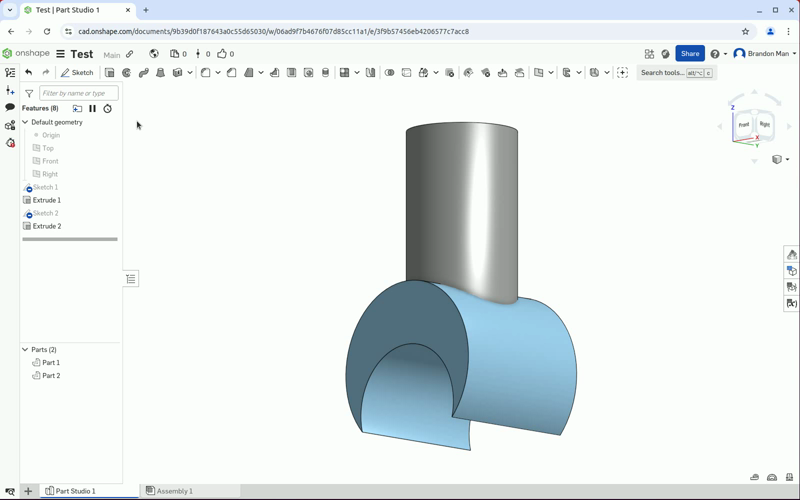
key(left, 3)
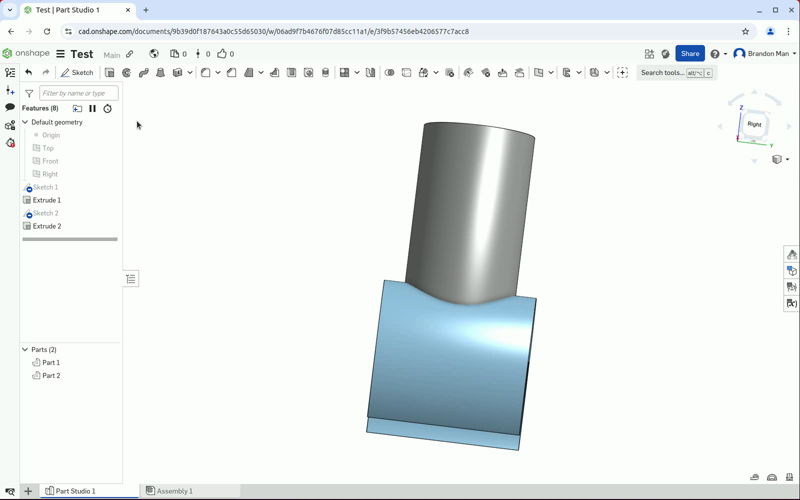
key(right, 3)
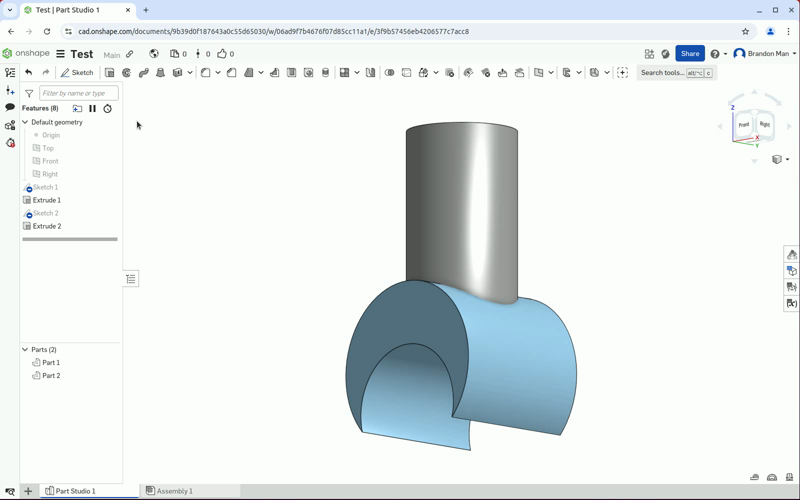
key(down, 3)
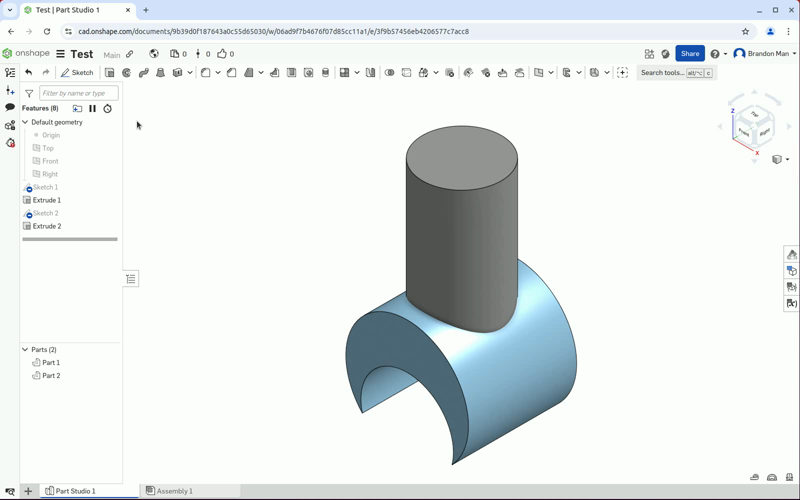
mouse_move(73, 189)
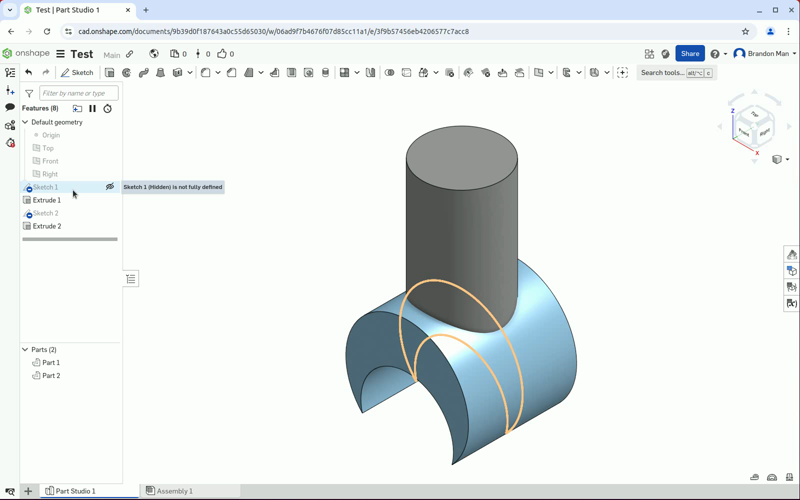
click(73, 189)